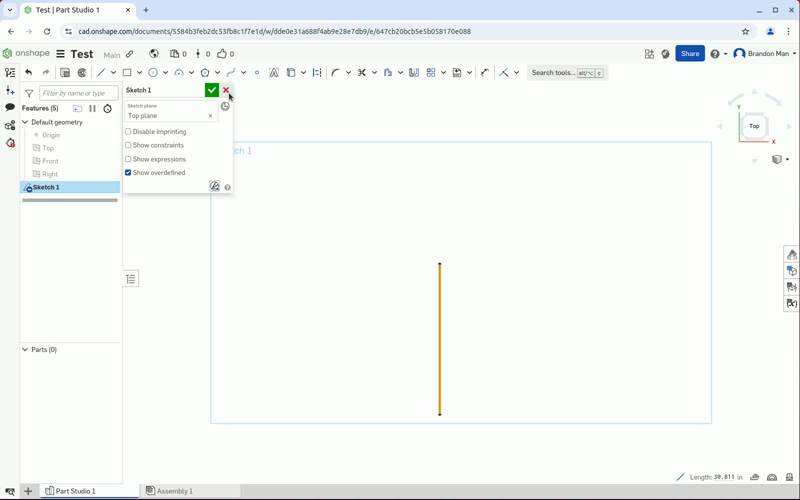
key(shift+h)
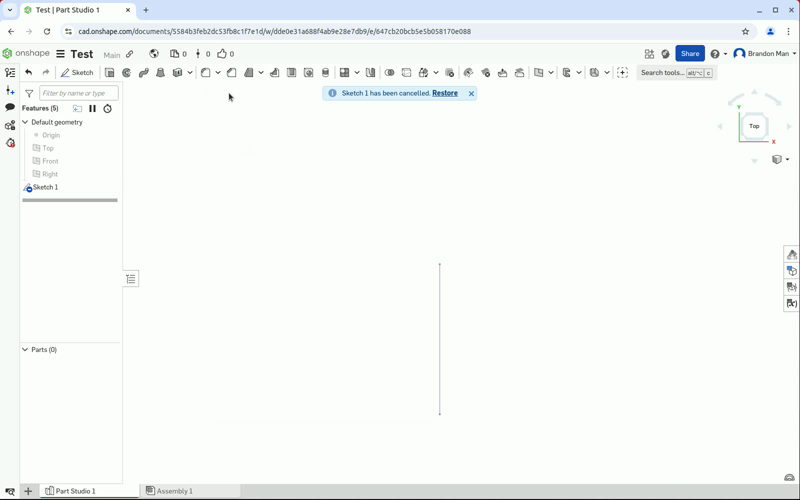
key(shift+s)
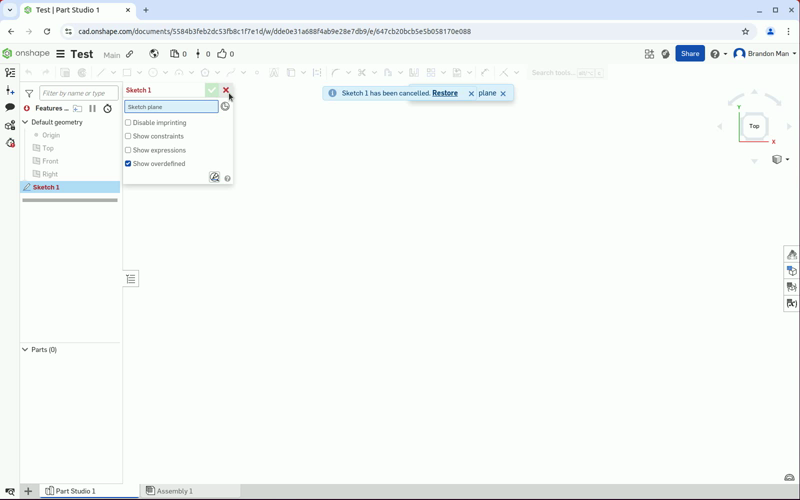
mouse_move(73, 150)
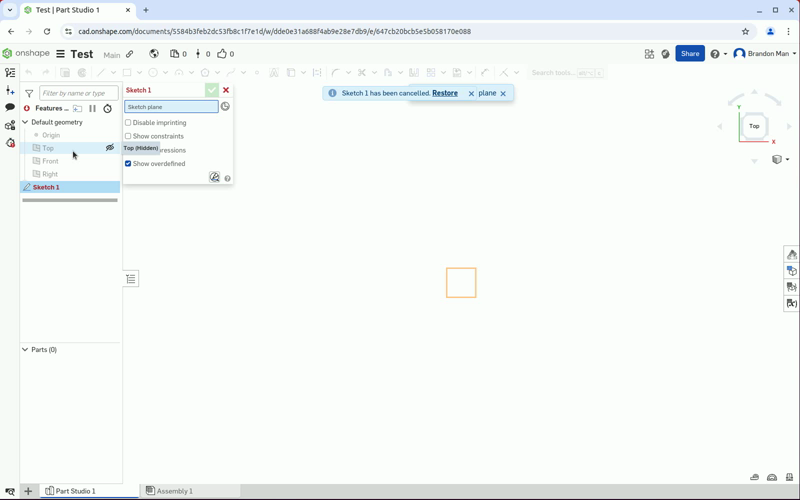
click(73, 150)
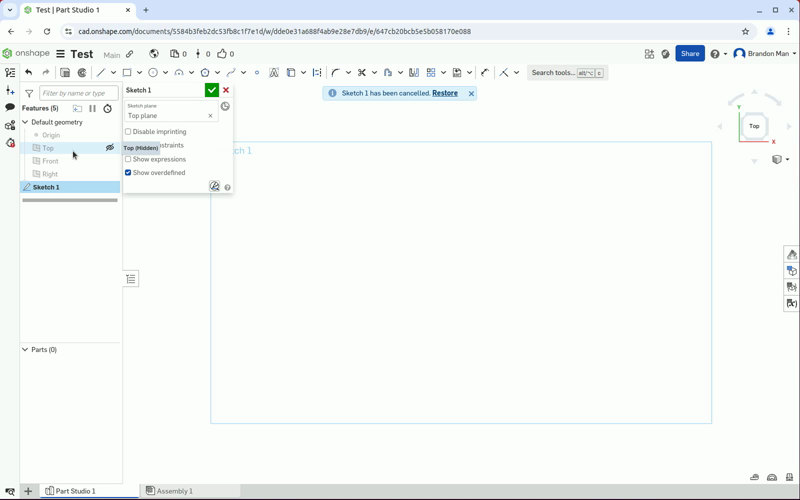
mouse_move(73, 352)
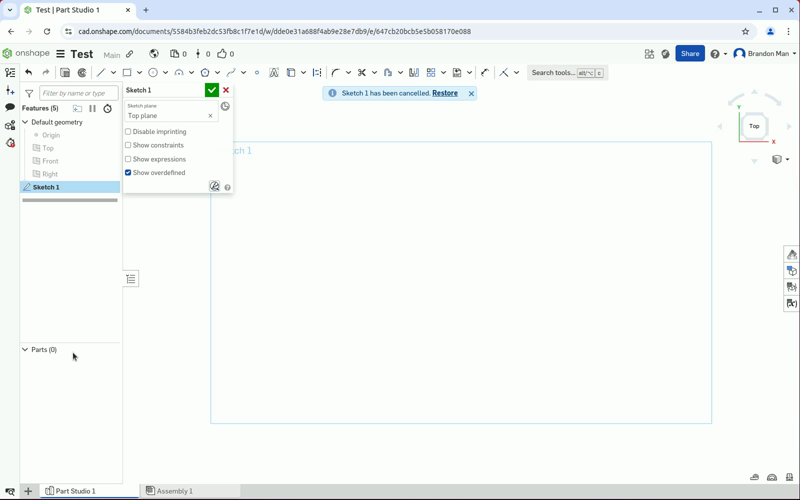
key(y)
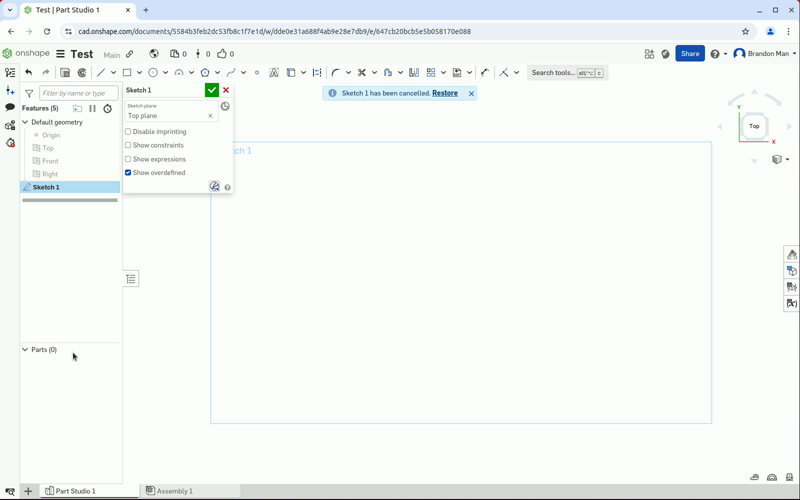
key(l)
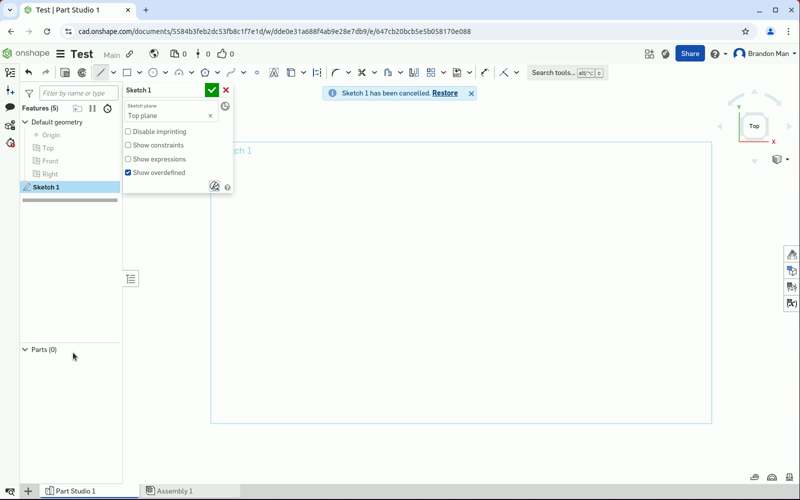
key_down(shift)
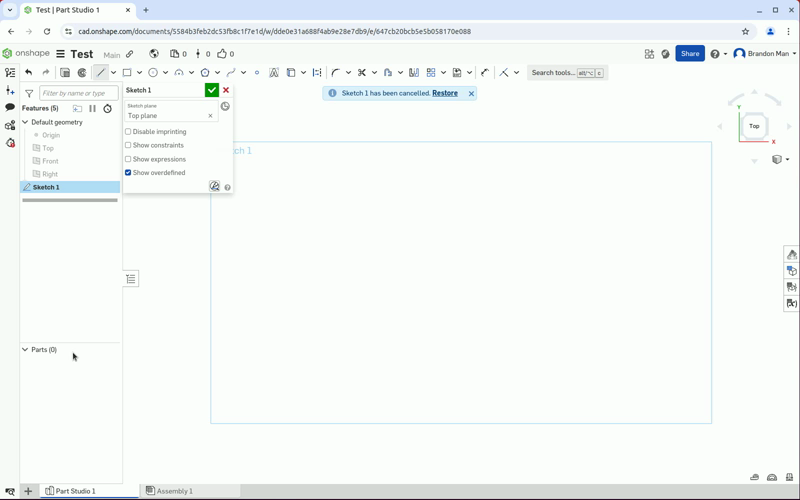
mouse_move(429, 314)
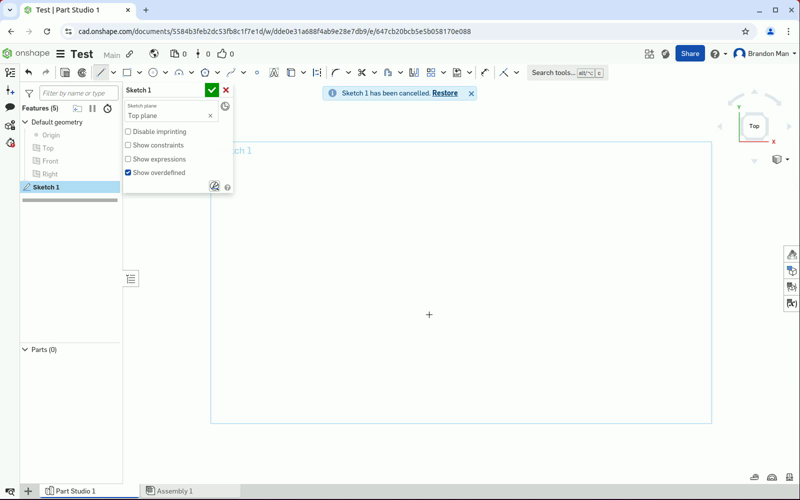
click(429, 314)
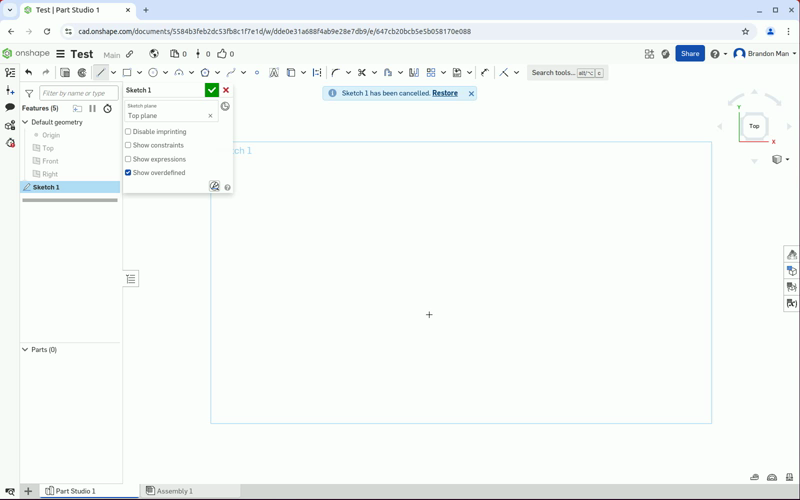
key_up(shift)
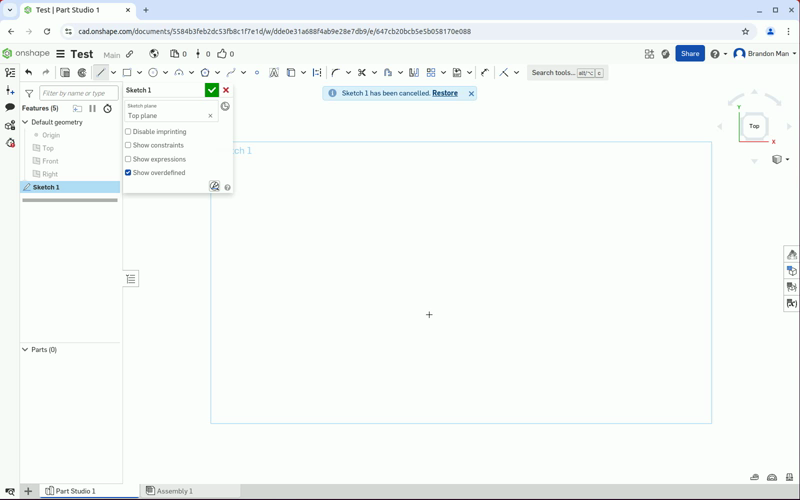
key_down(shift)
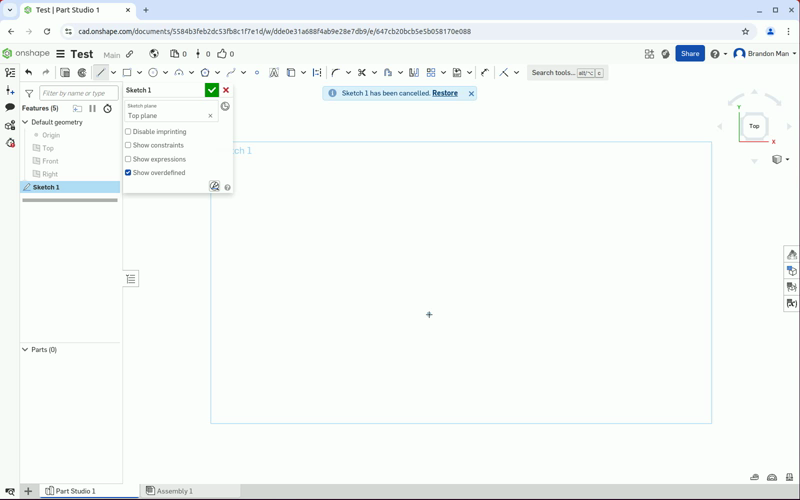
mouse_move(494, 314)
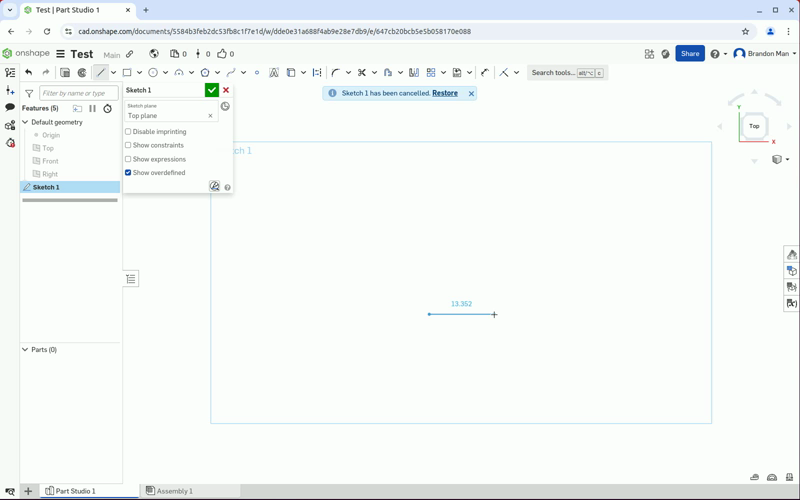
click(494, 314)
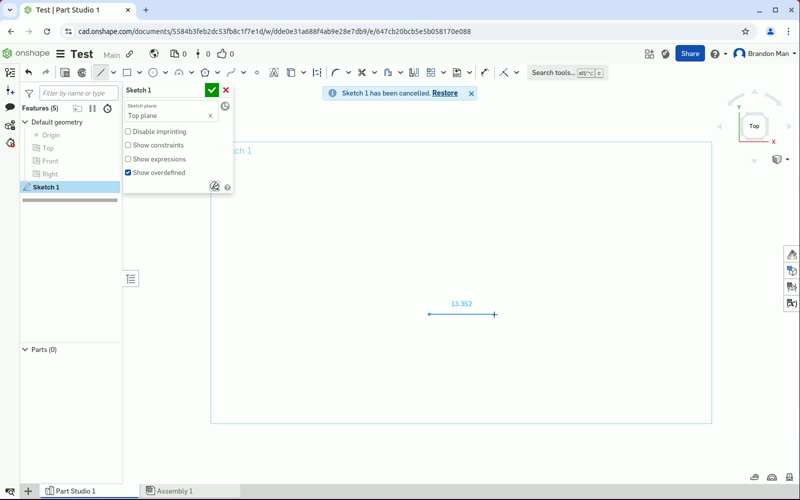
key_up(shift)
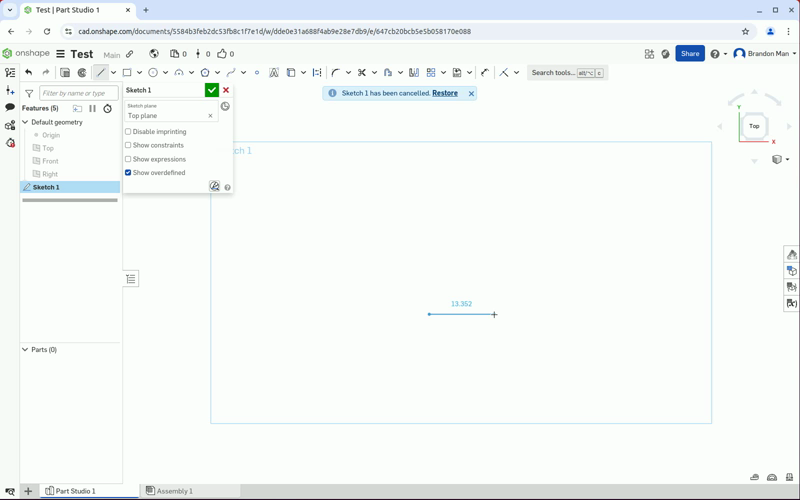
key_down(shift)
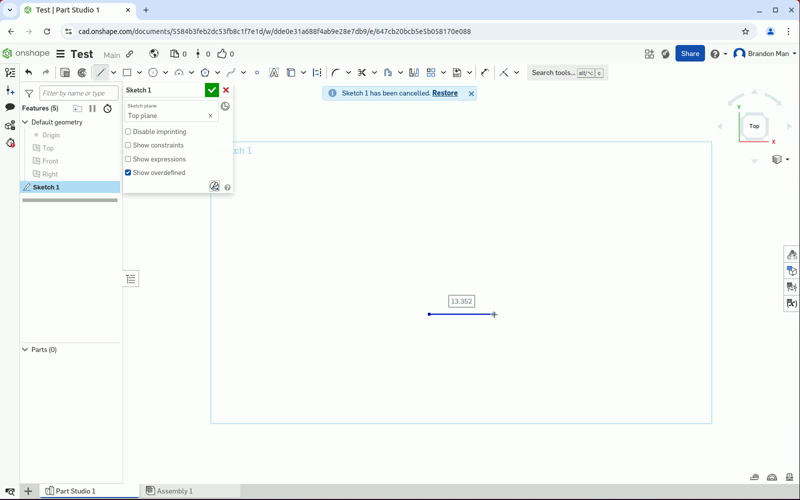
mouse_move(494, 249)
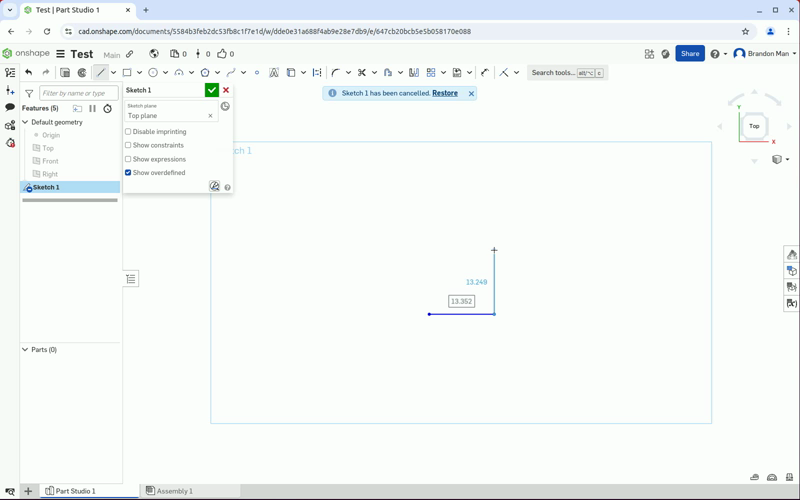
click(494, 249)
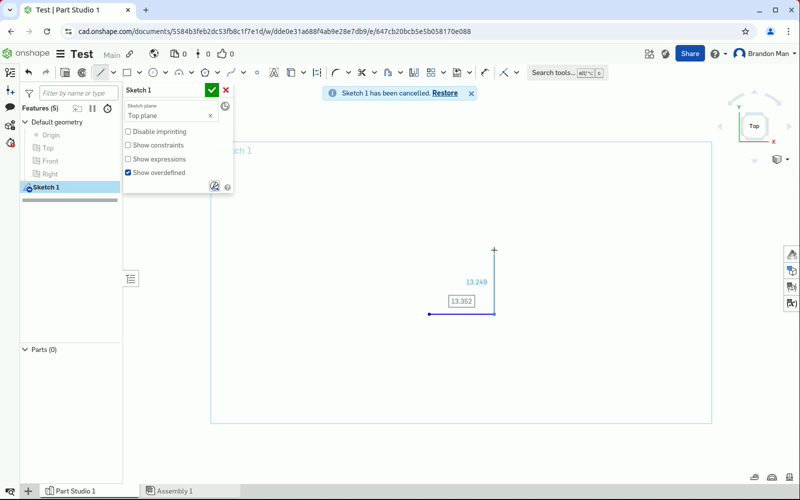
key_up(shift)
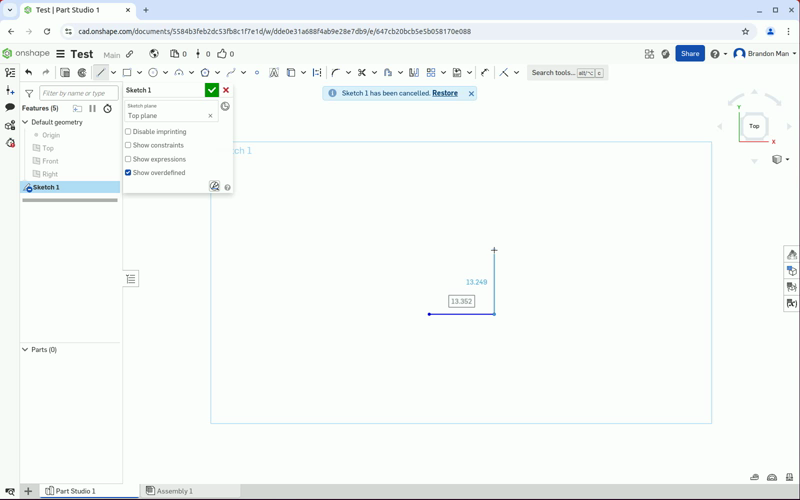
key_down(shift)
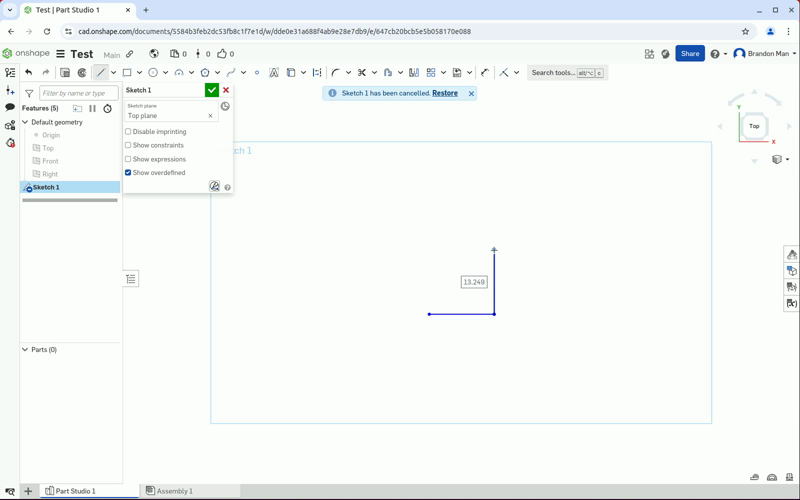
mouse_move(429, 249)
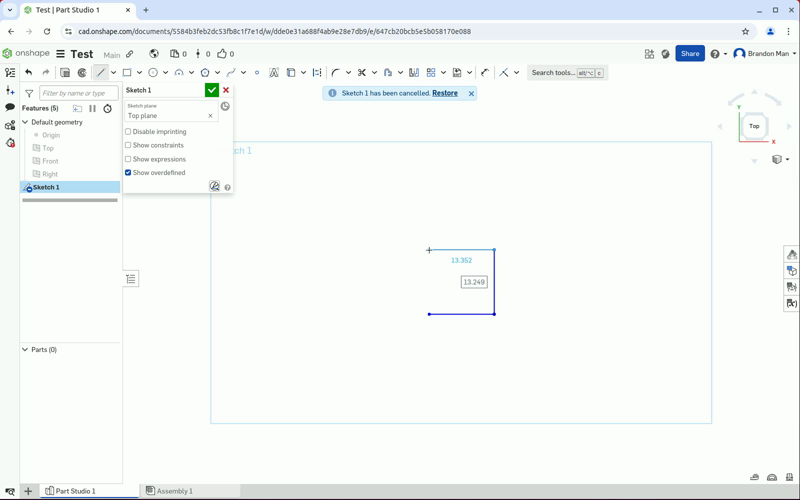
click(429, 249)
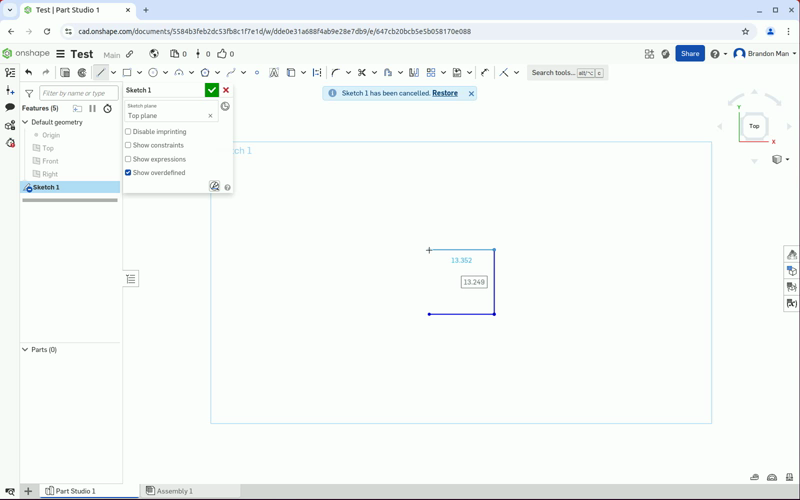
key_up(shift)
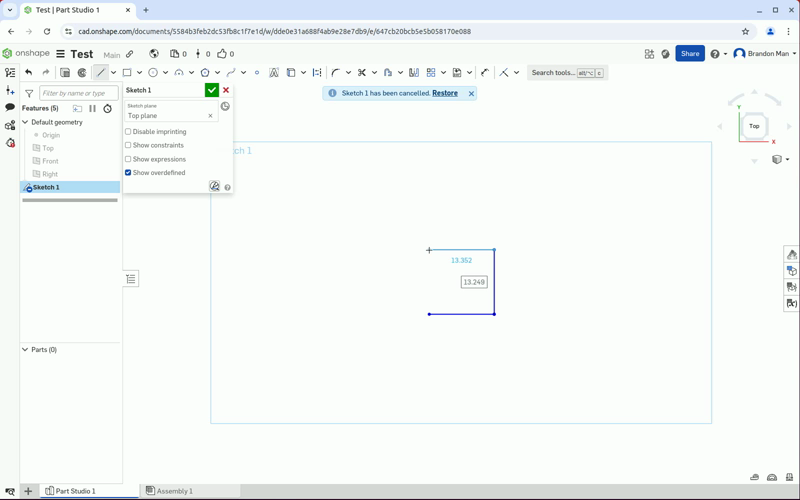
key_down(shift)
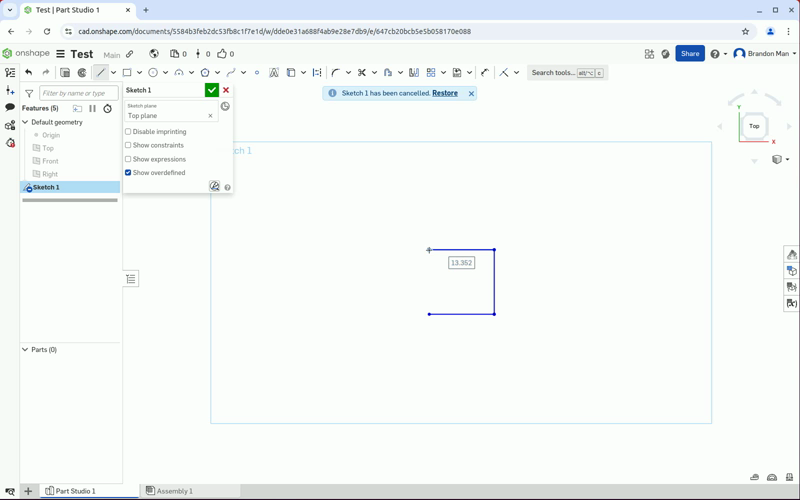
mouse_move(429, 314)
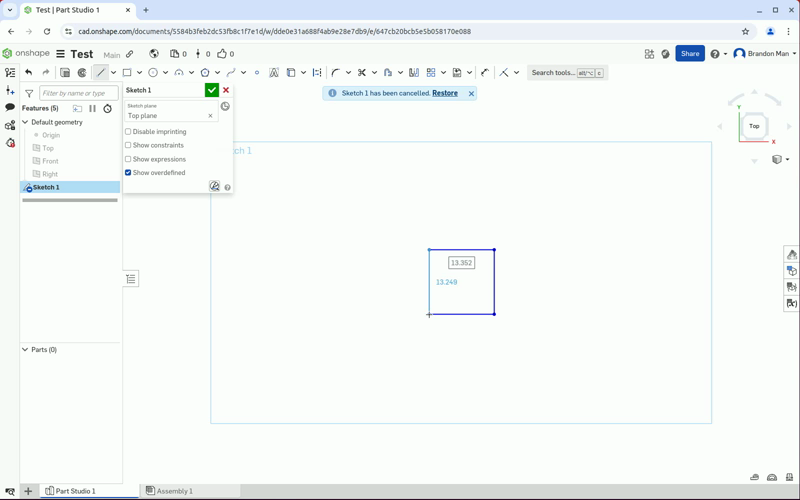
key_up(shift)
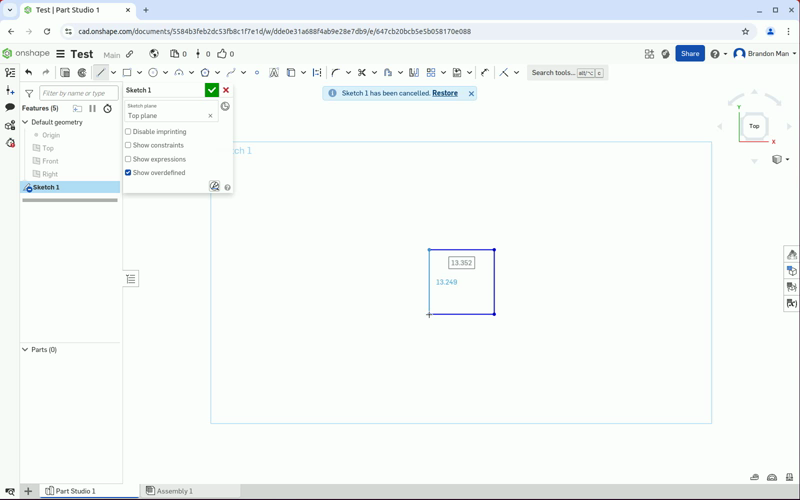
click(429, 314)
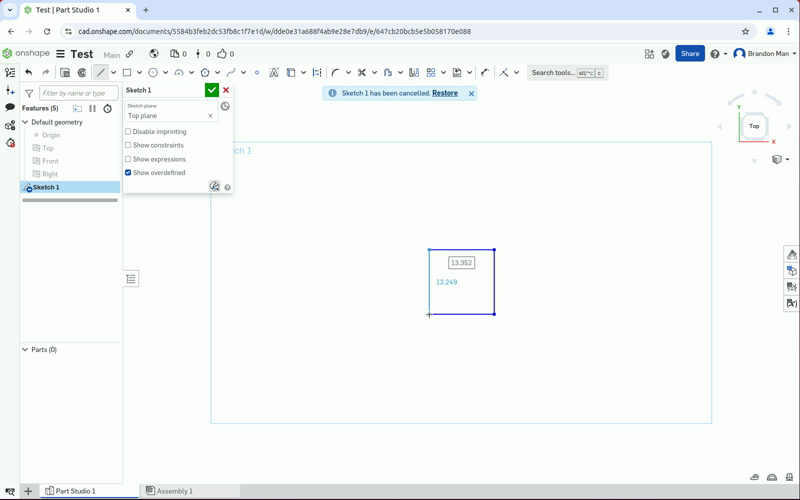
key(esc)
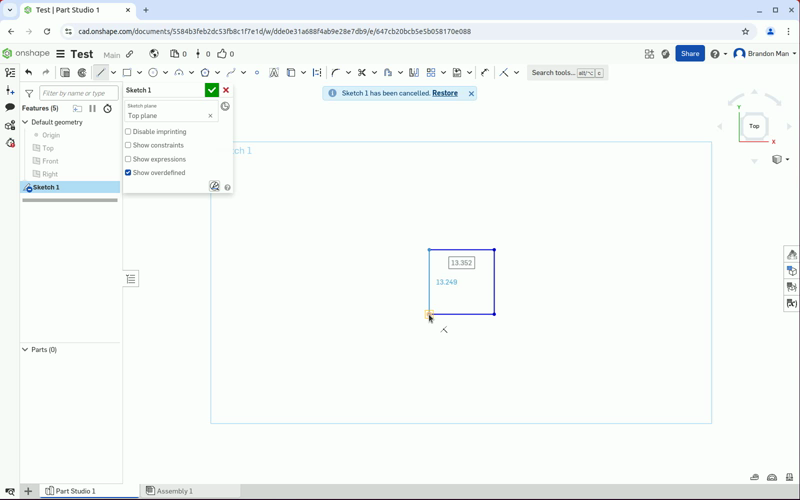
mouse_move(484, 300)
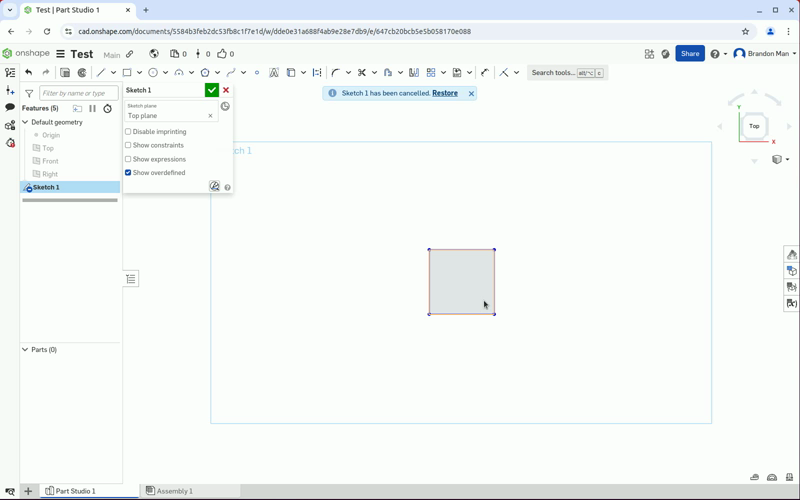
click(484, 300)
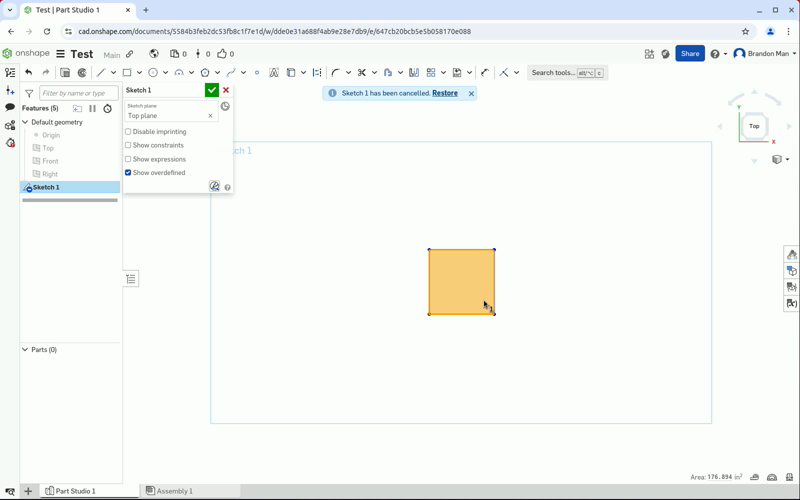
mouse_move(73, 352)
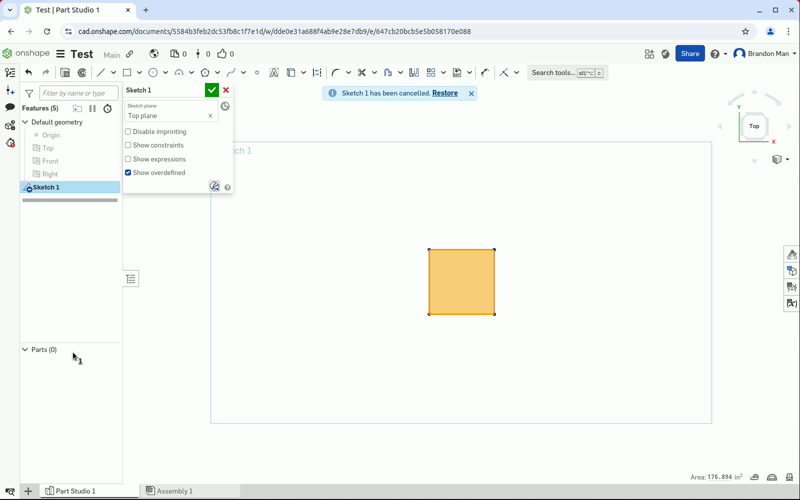
key(shift+y)
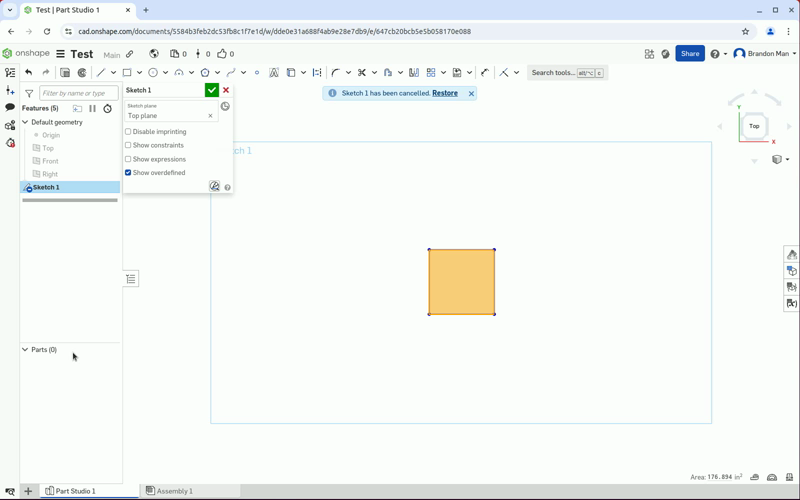
key(shift+e)
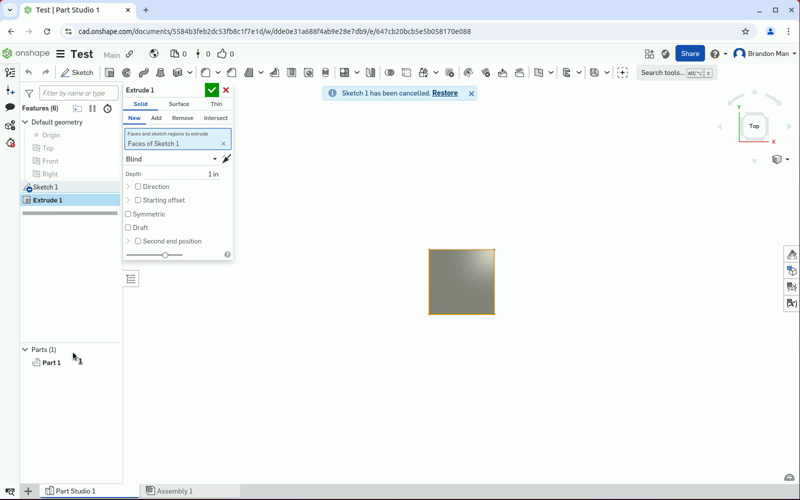
mouse_move(143, 106)
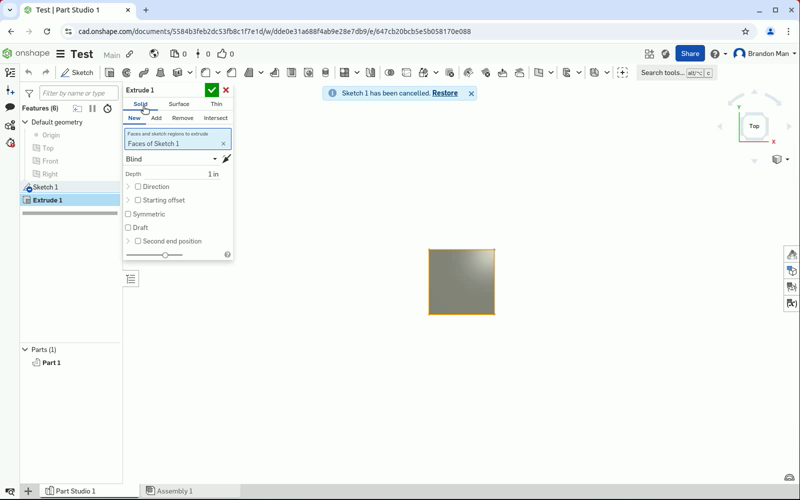
click(143, 106)
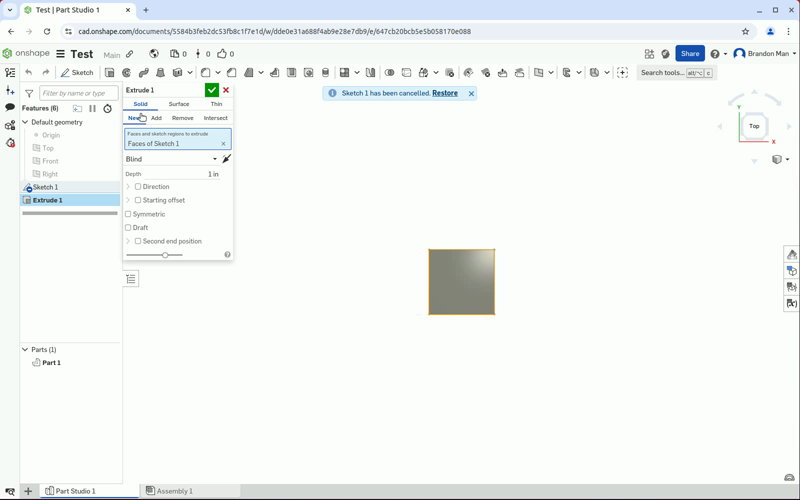
mouse_move(137, 120)
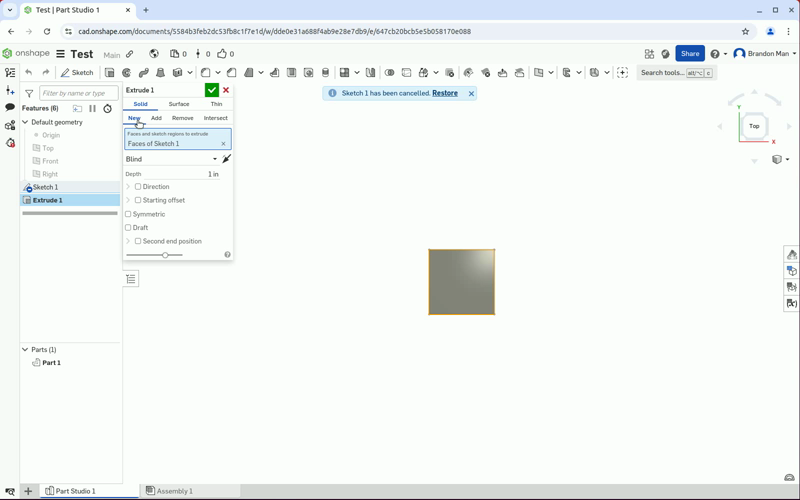
click(137, 120)
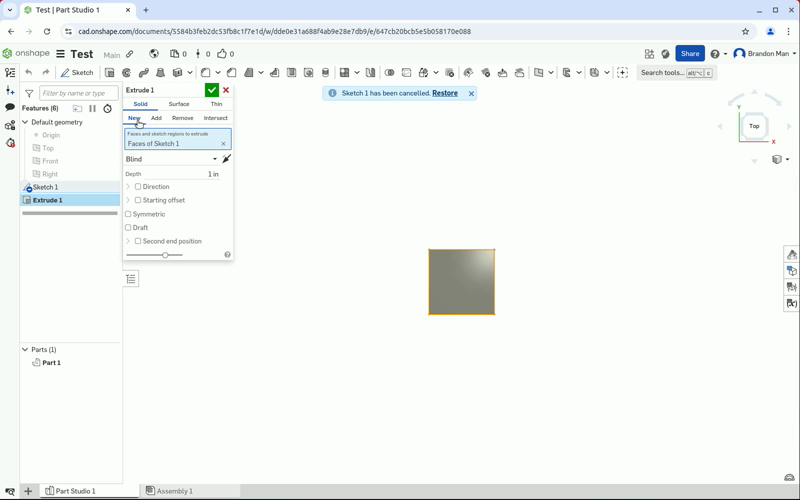
key(tab, 4)
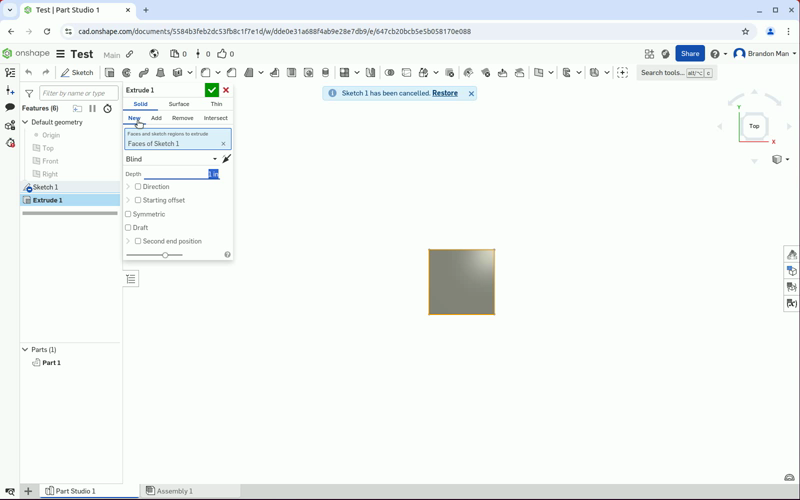
text(6.499)
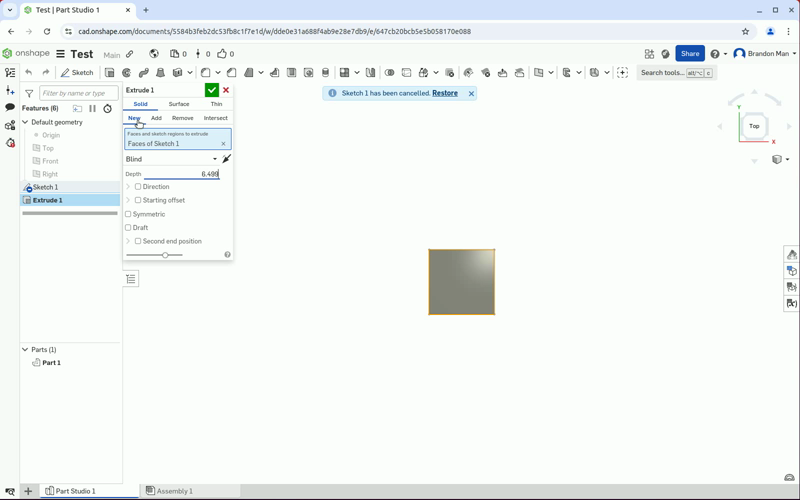
key(enter)
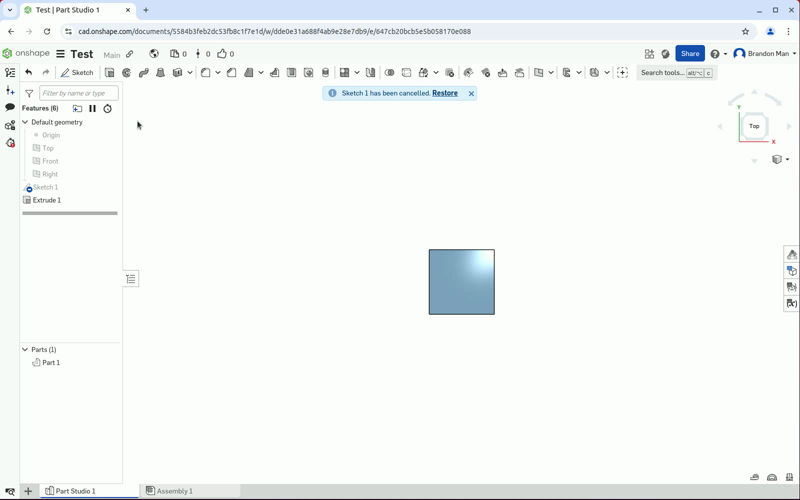
key(shift+h)
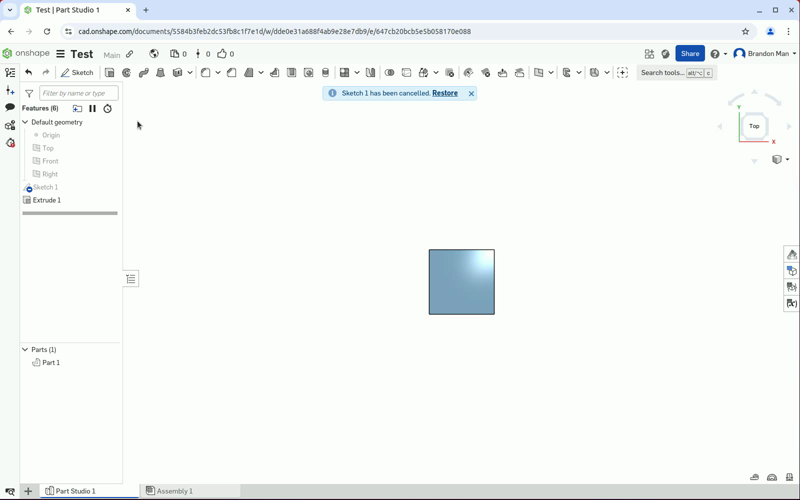
key(shift+h)
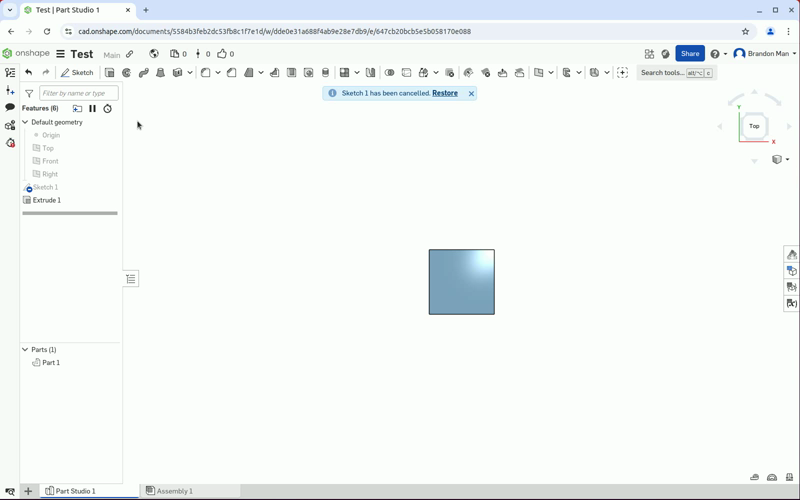
mouse_move(73, 189)
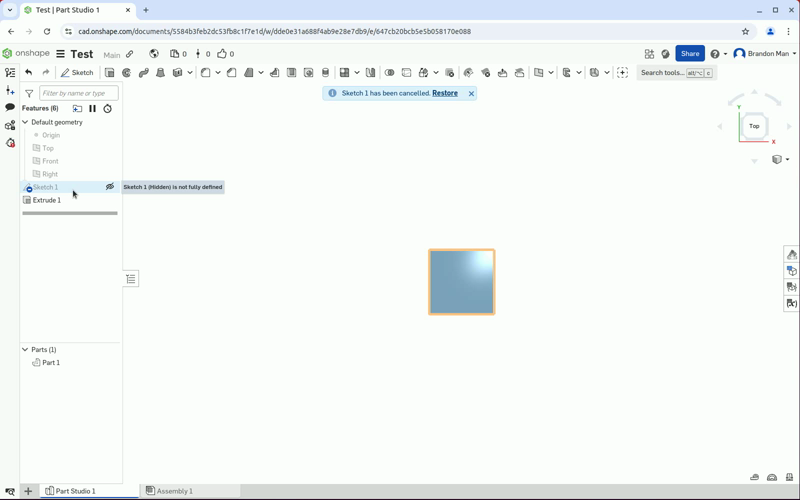
click(73, 189)
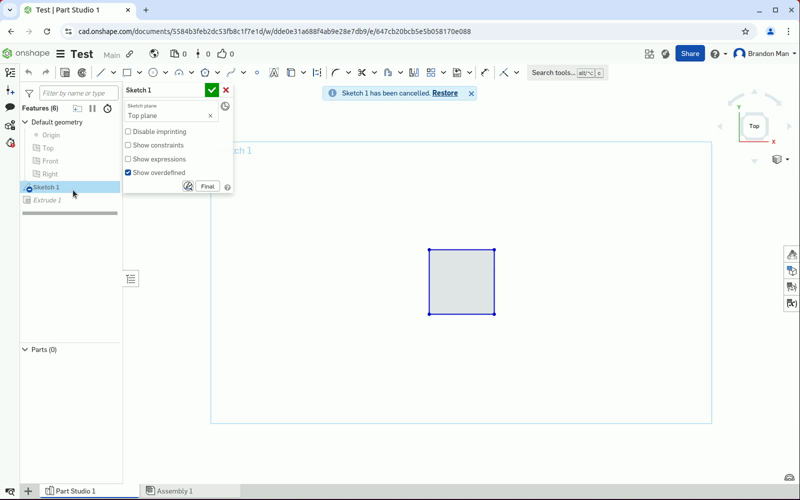
mouse_move(229, 92)
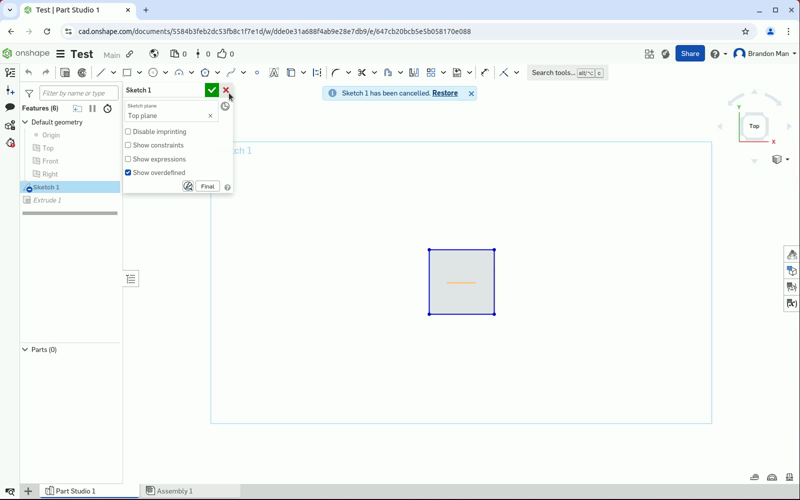
click(229, 92)
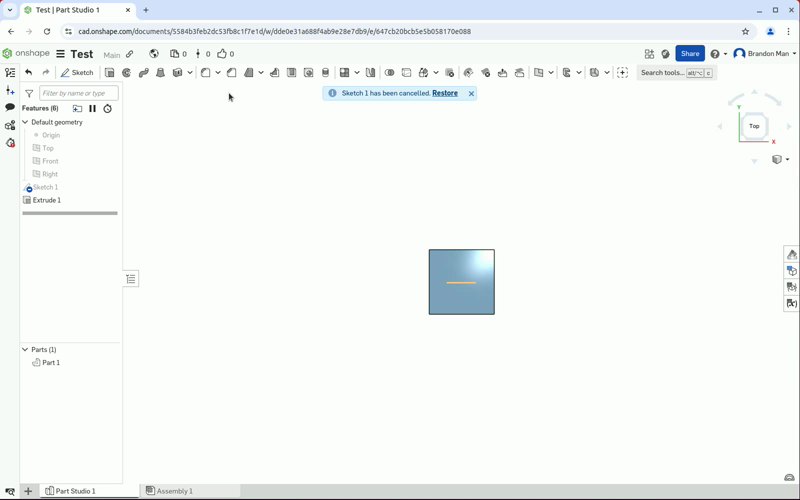
mouse_move(541, 75)
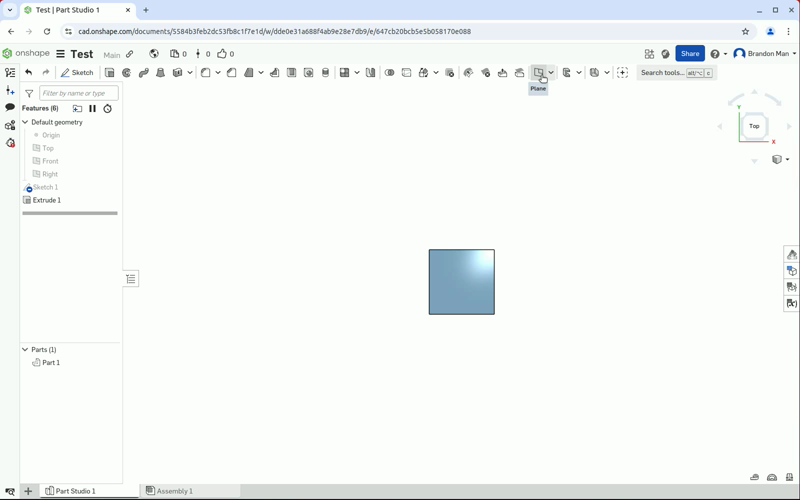
click(541, 75)
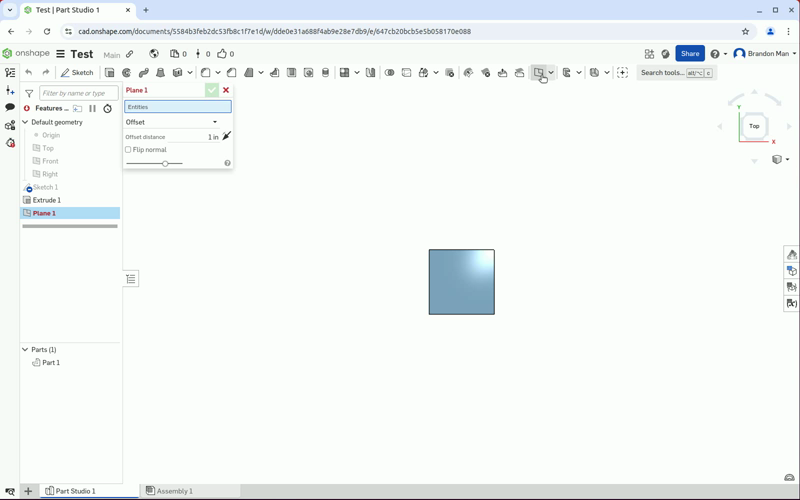
mouse_move(73, 150)
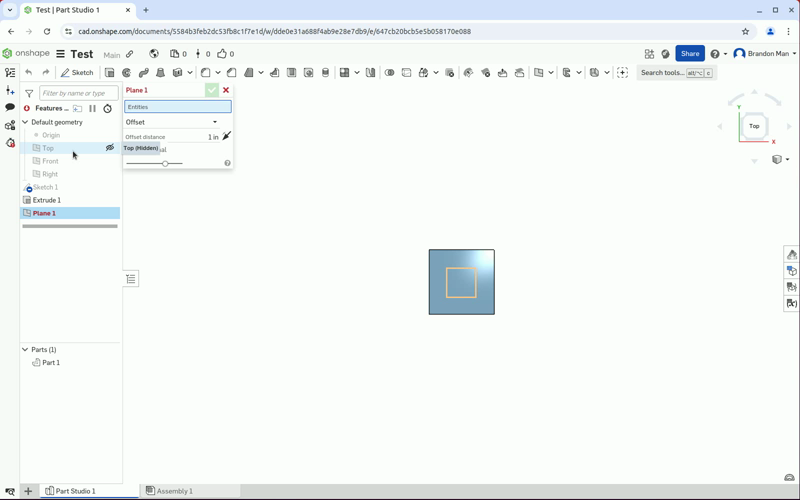
click(73, 150)
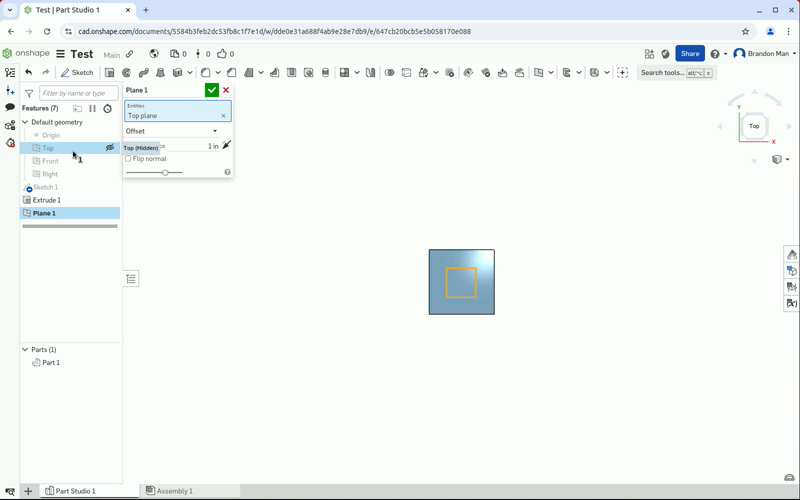
key(tab, 2)
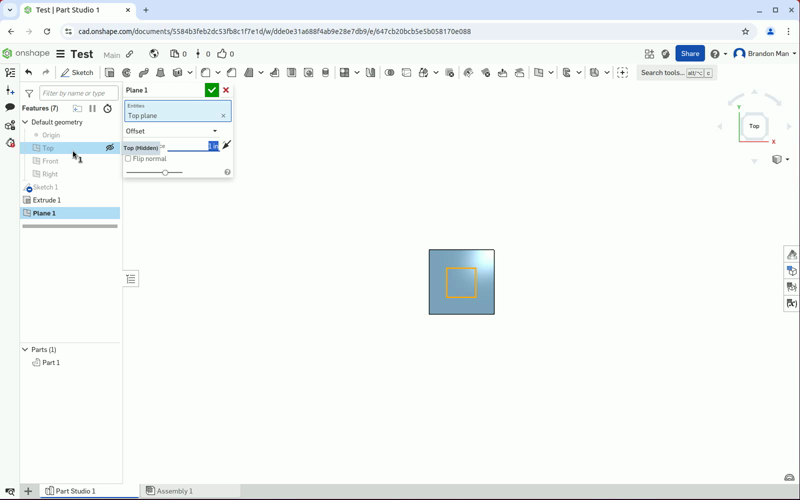
text(6.501)
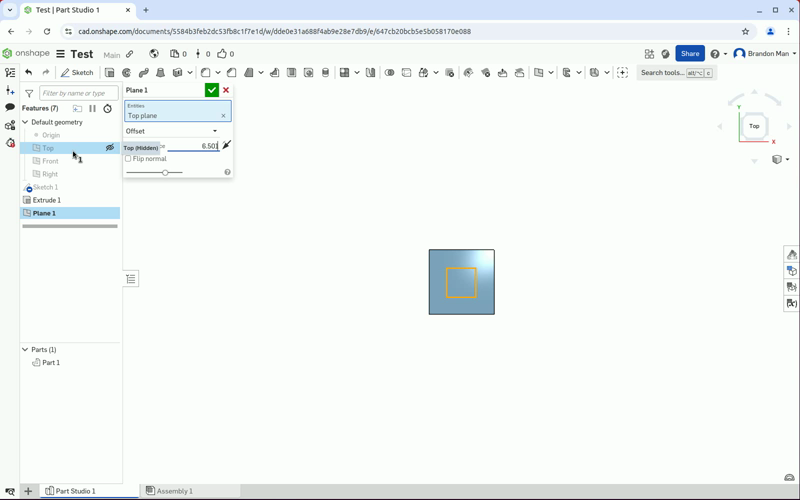
key(enter, 2)
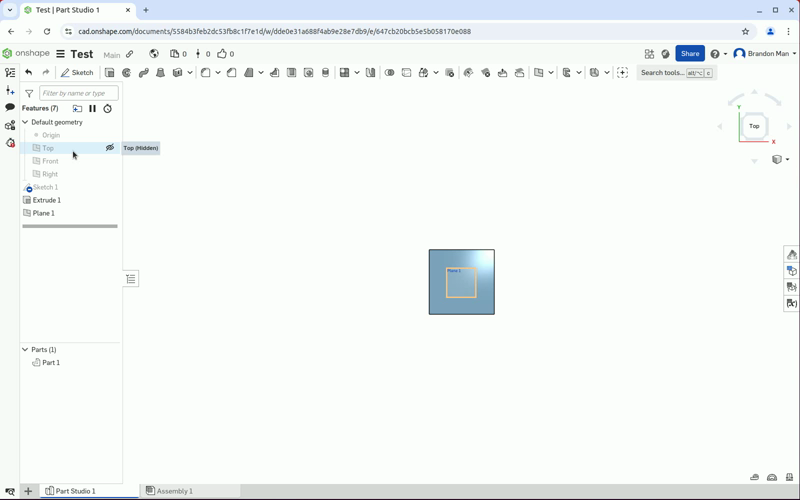
key(shift+s)
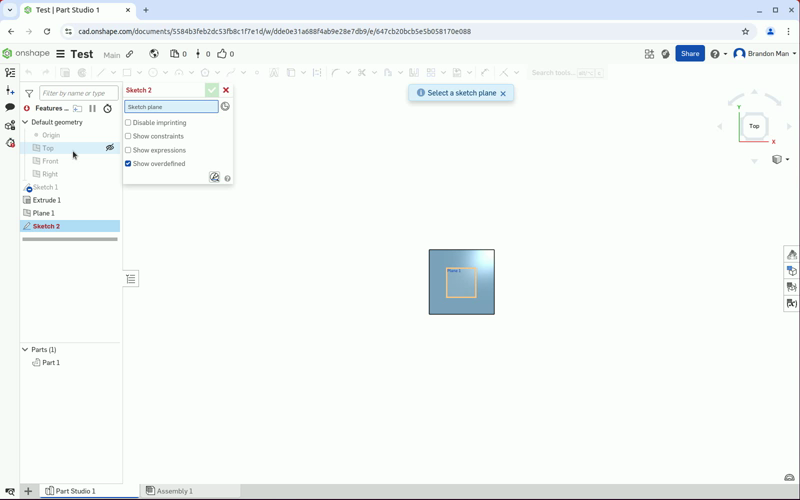
mouse_move(73, 215)
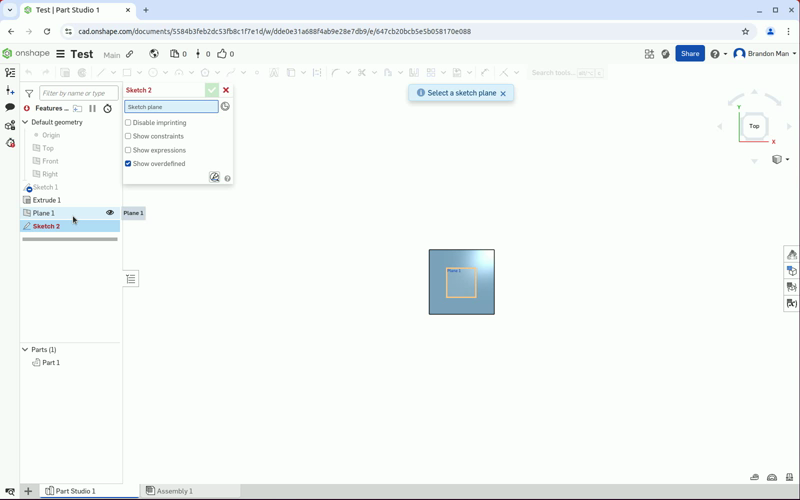
click(73, 215)
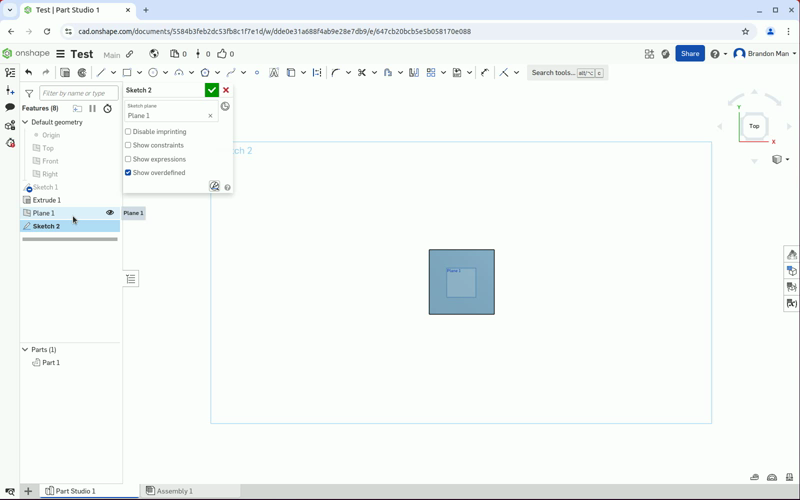
mouse_move(73, 352)
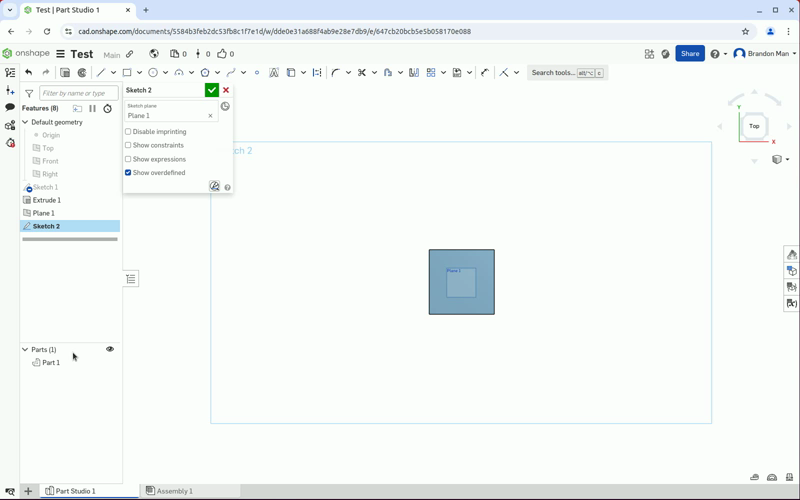
key(y)
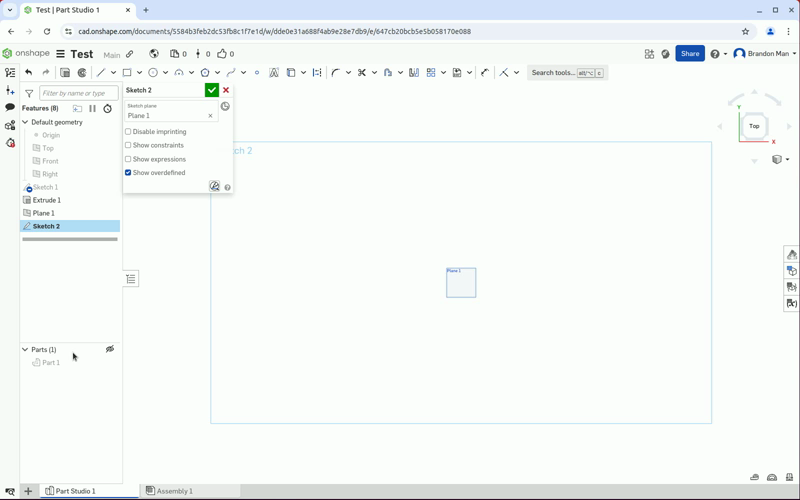
key(c)
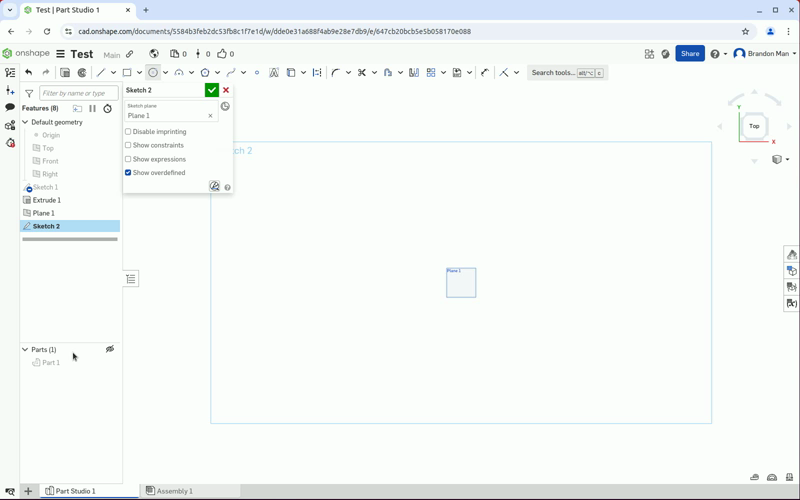
key_down(shift)
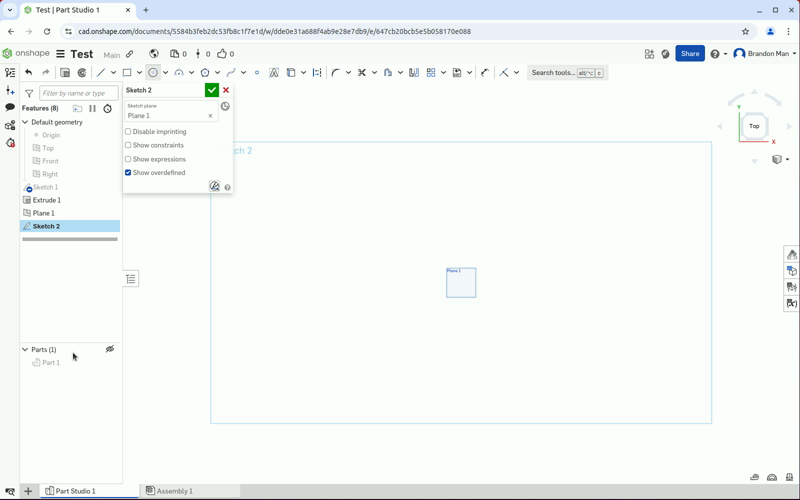
mouse_move(460, 282)
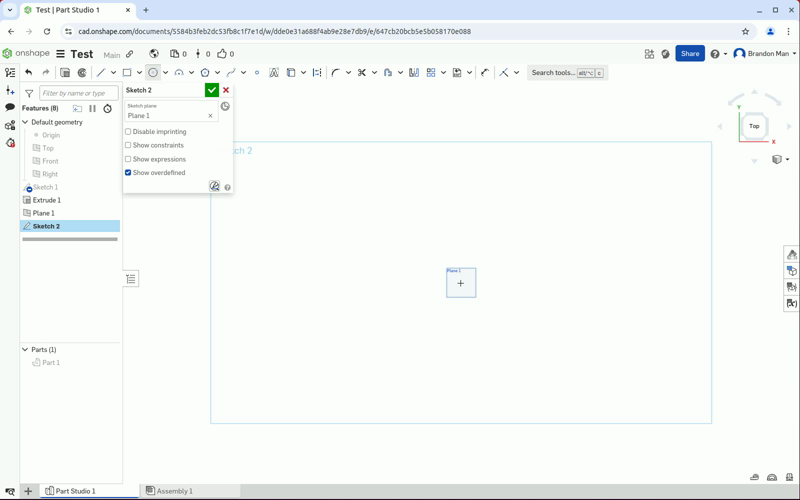
click(460, 282)
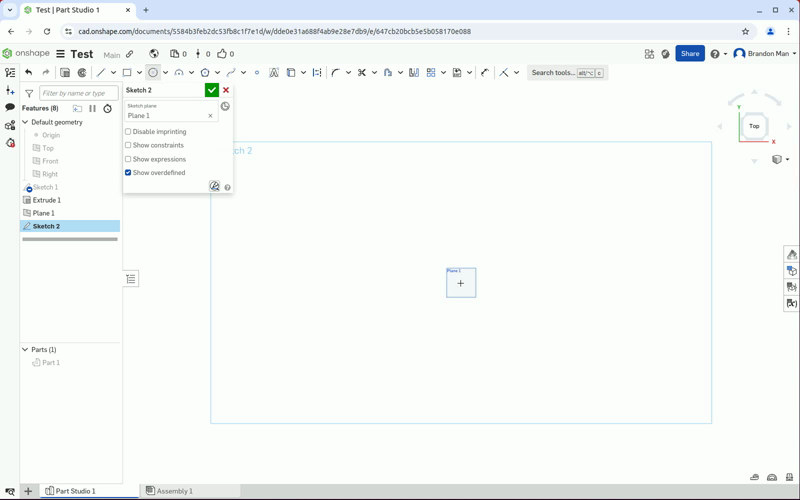
key_up(shift)
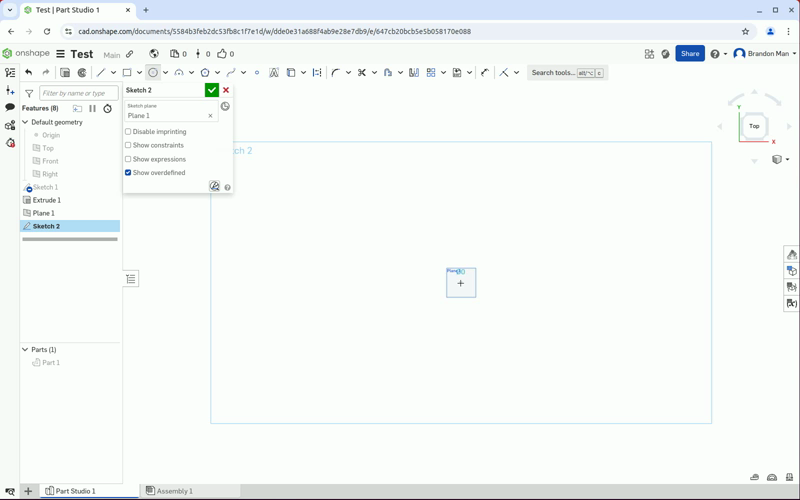
mouse_move(477, 282)
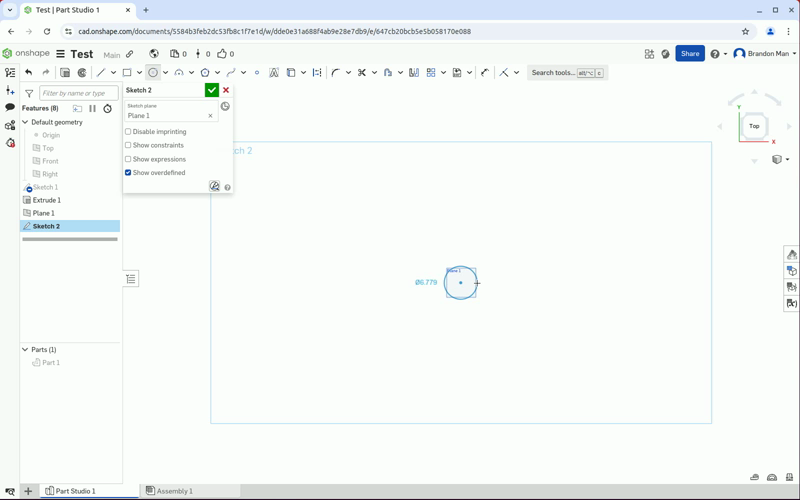
click(477, 282)
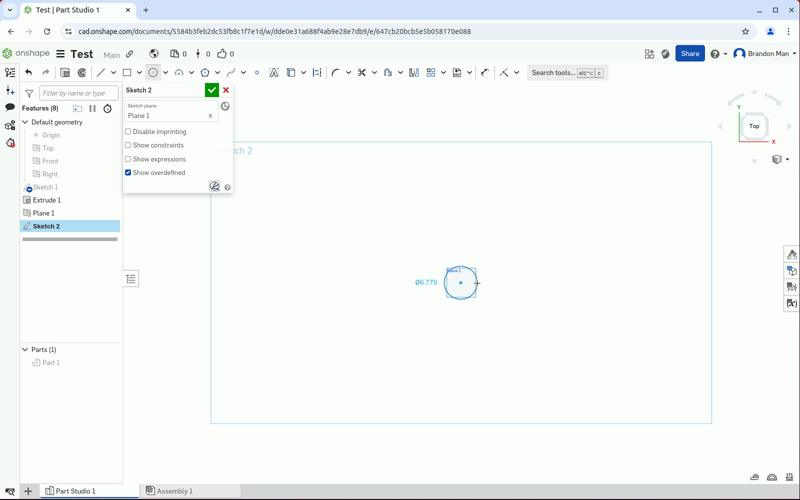
key(esc)
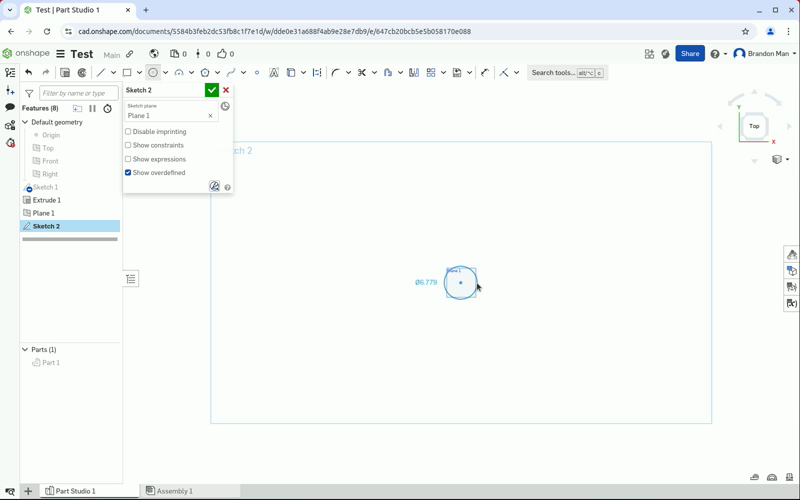
mouse_move(474, 277)
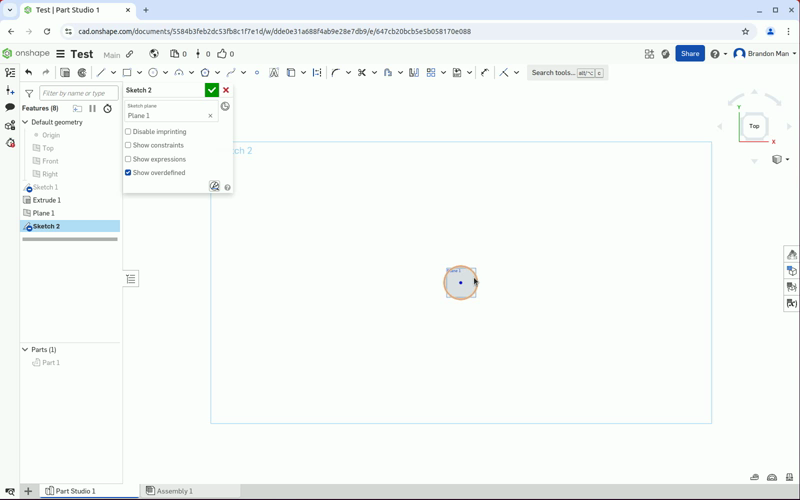
scroll(6)
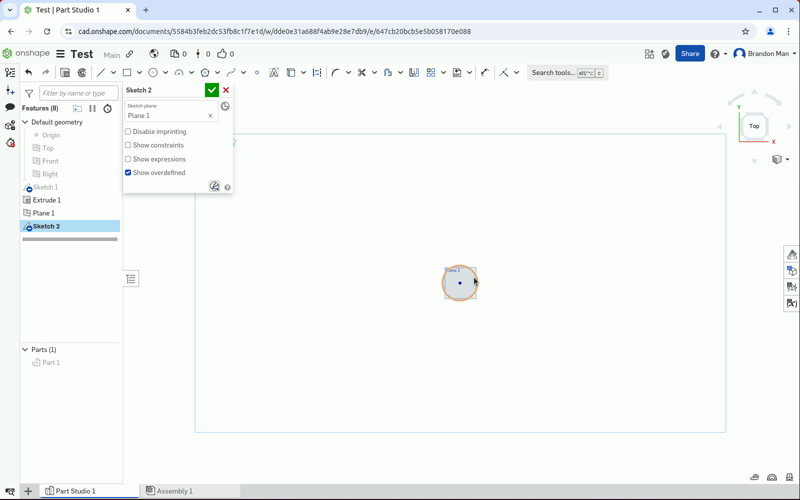
scroll(6)
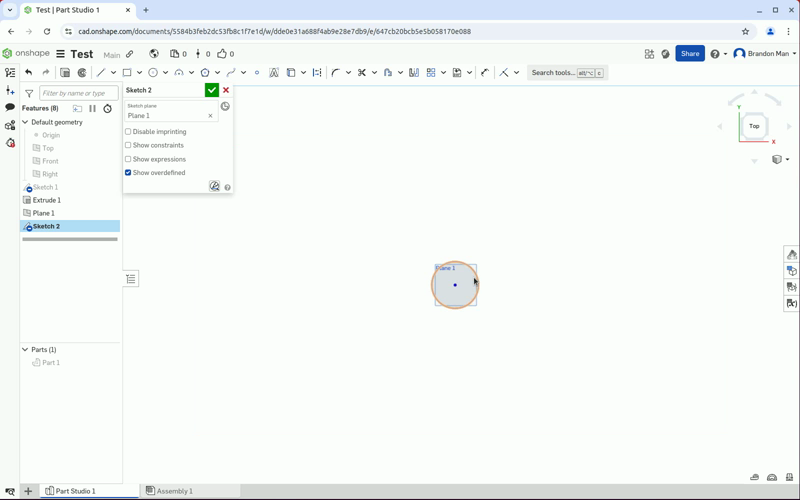
scroll(6)
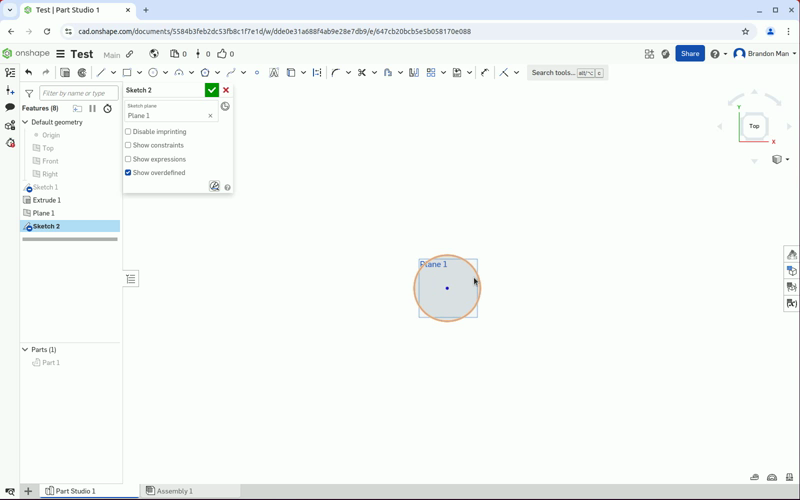
scroll(6)
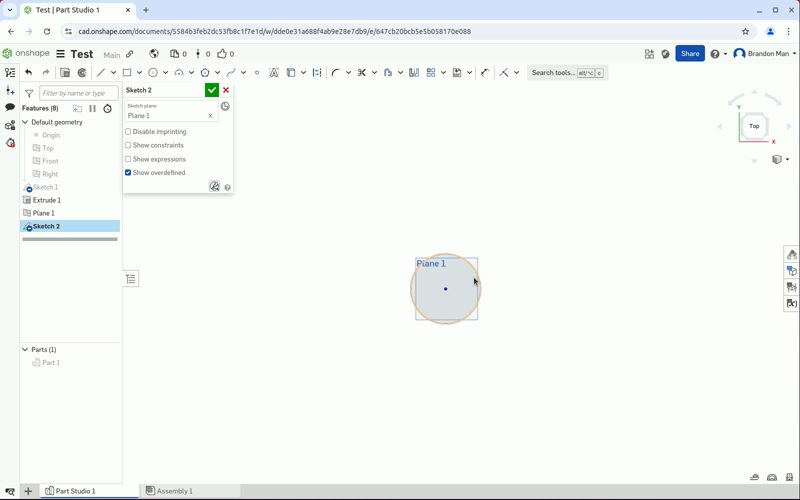
scroll(6)
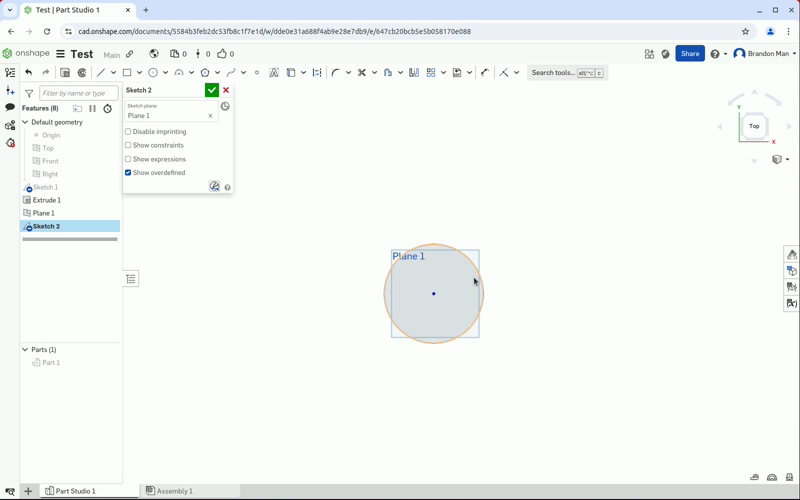
scroll(6)
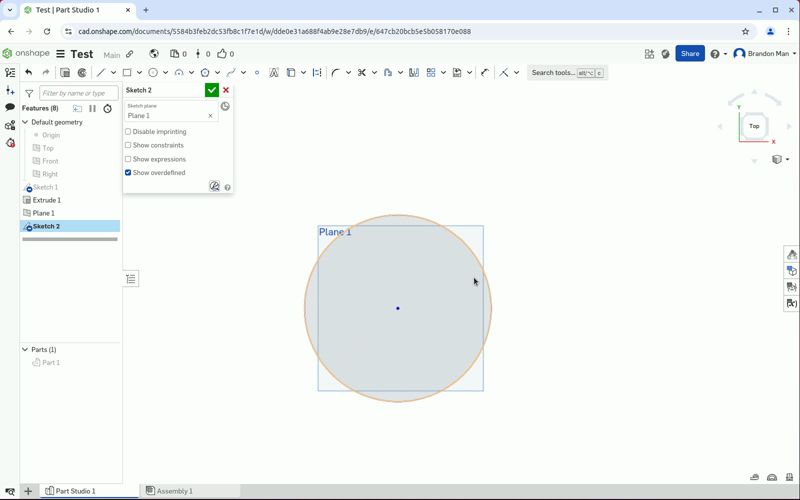
scroll(6)
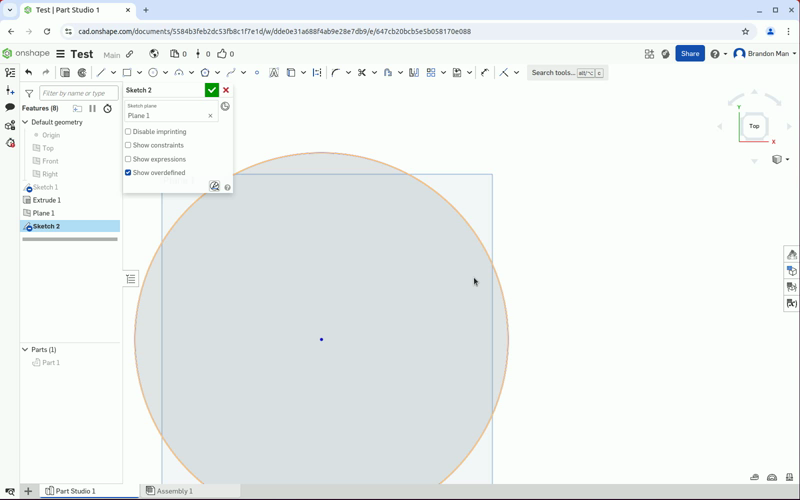
click(474, 277)
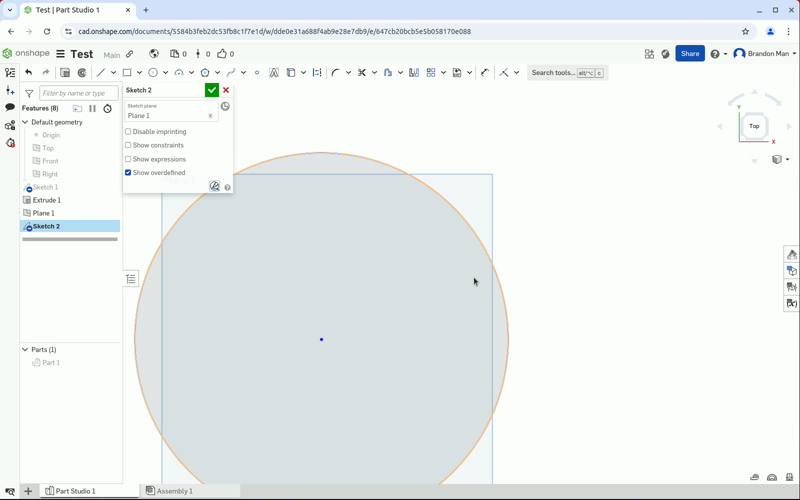
scroll(-6)
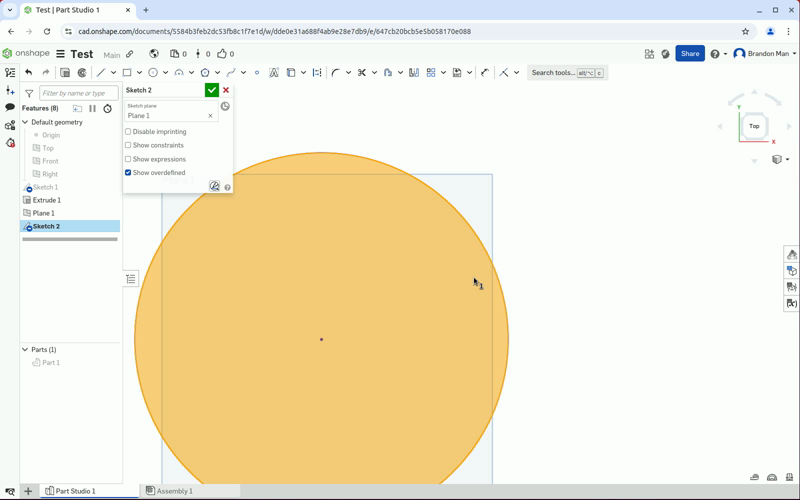
scroll(-6)
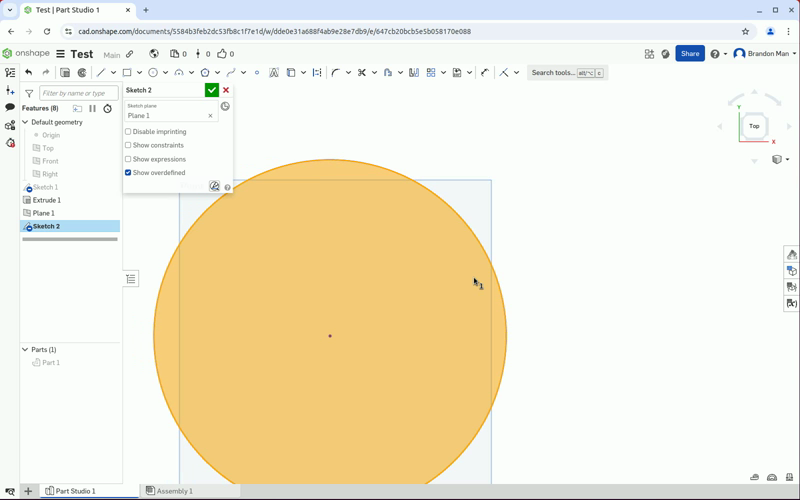
scroll(-6)
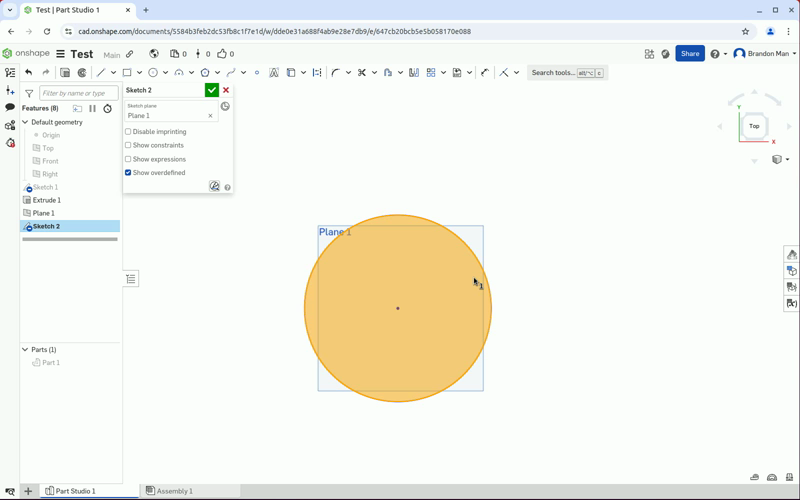
scroll(-6)
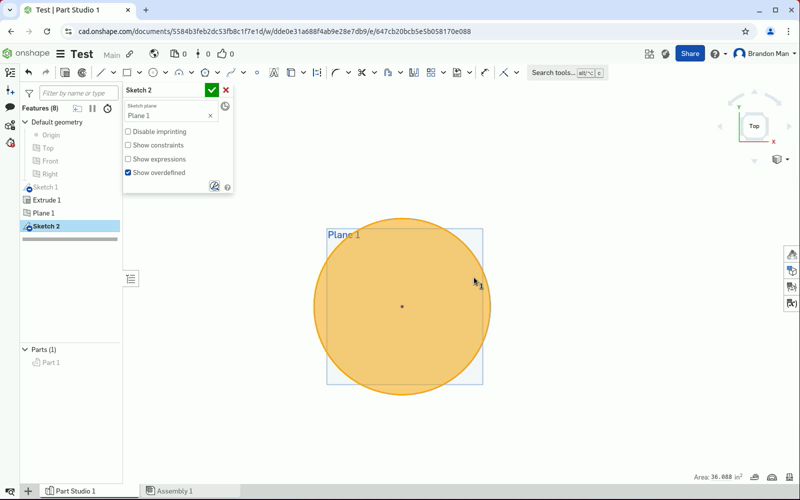
scroll(-6)
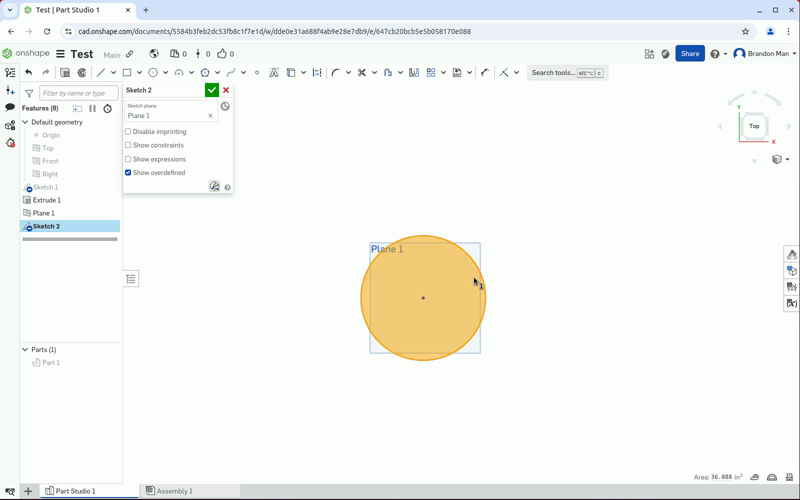
scroll(-6)
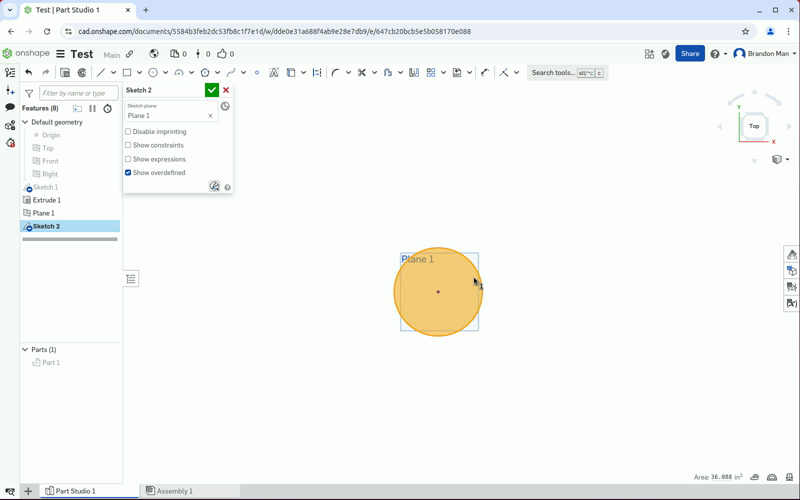
scroll(-6)
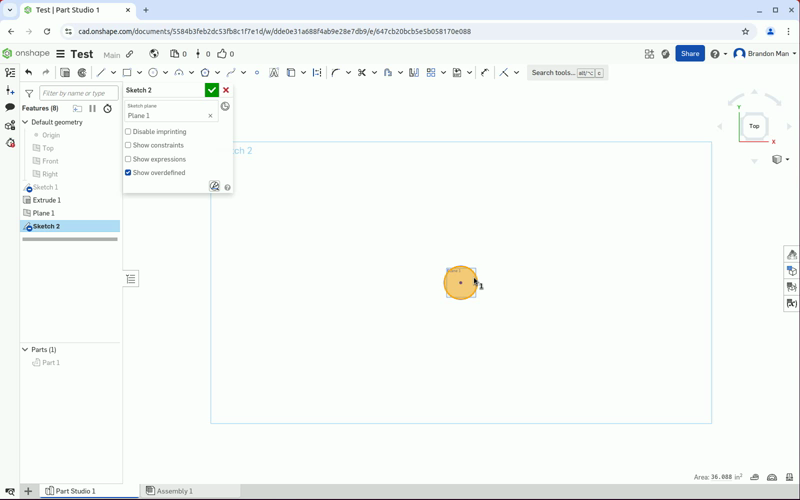
mouse_move(73, 352)
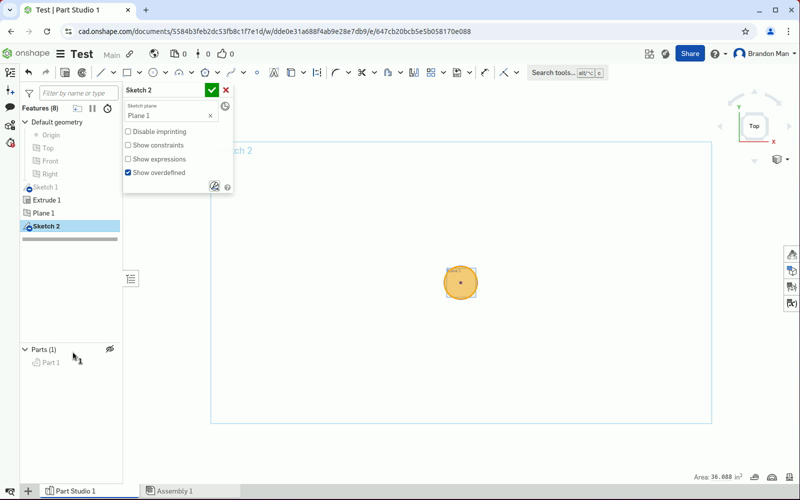
key(shift+y)
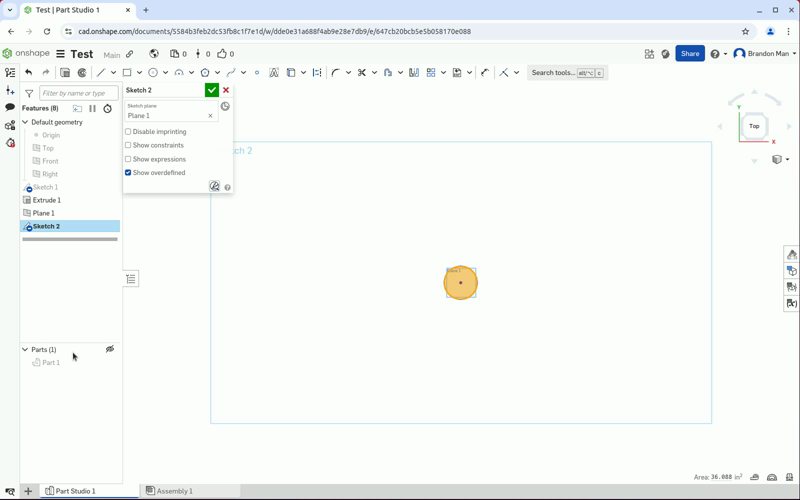
key(shift+e)
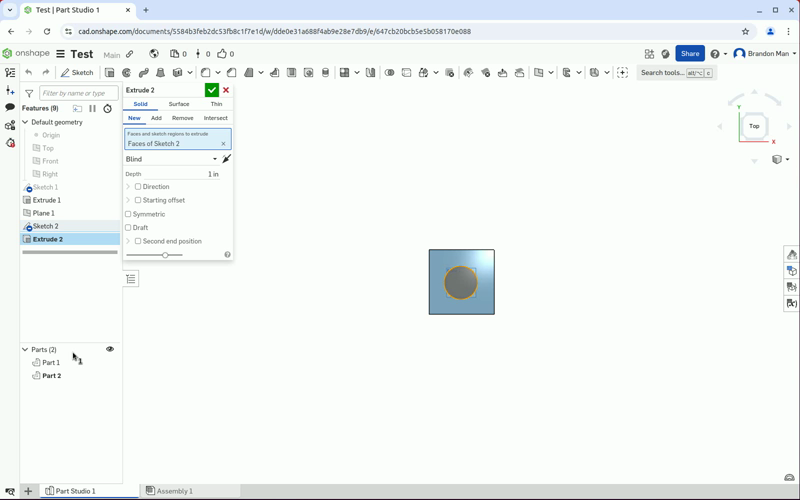
mouse_move(143, 106)
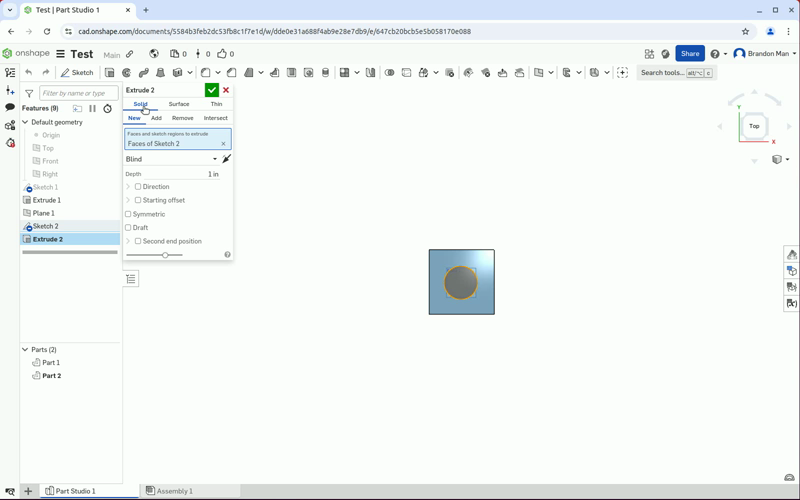
click(143, 106)
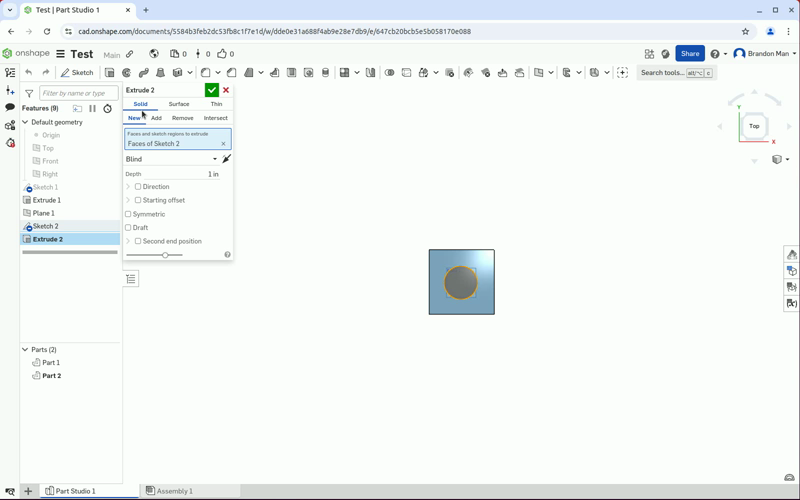
mouse_move(137, 120)
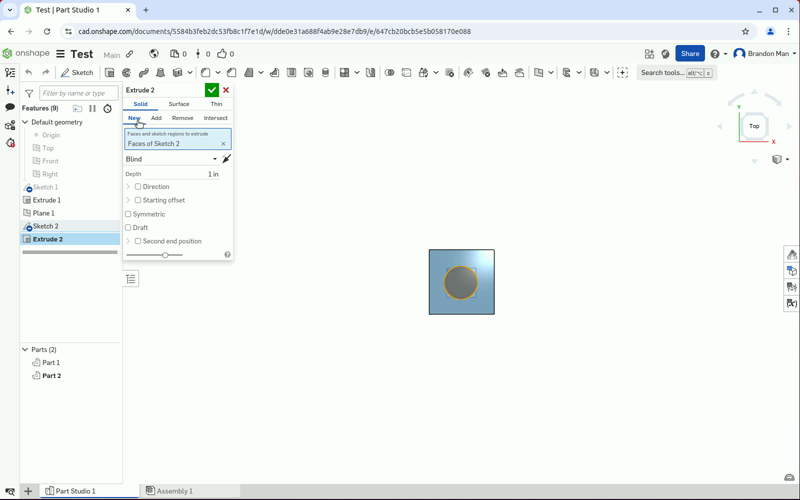
click(137, 120)
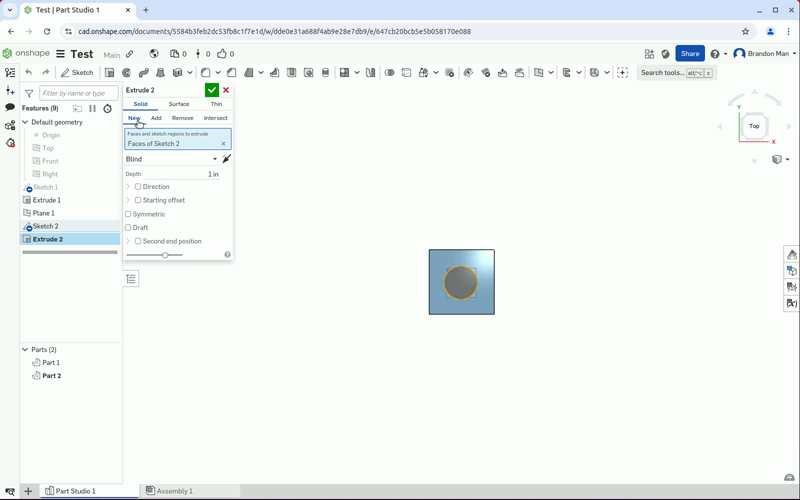
key(tab, 4)
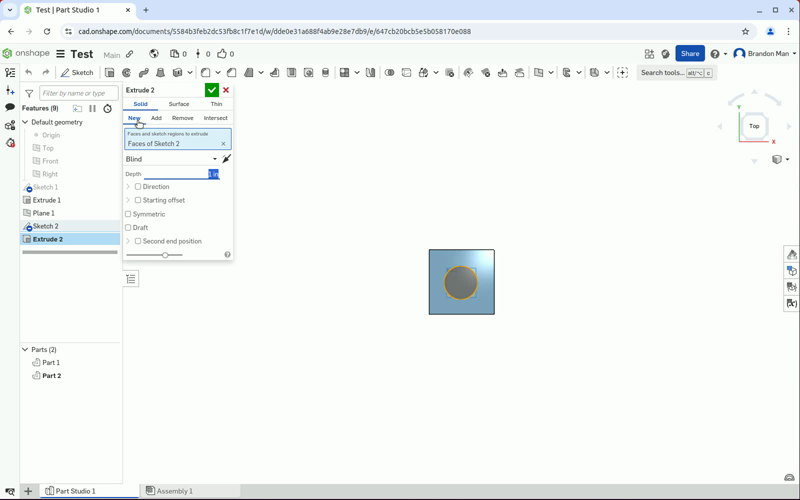
text(16.609)
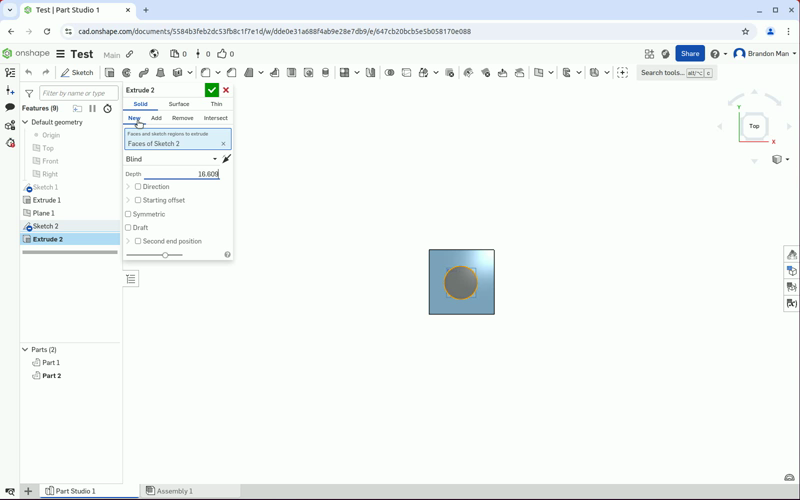
key(enter)
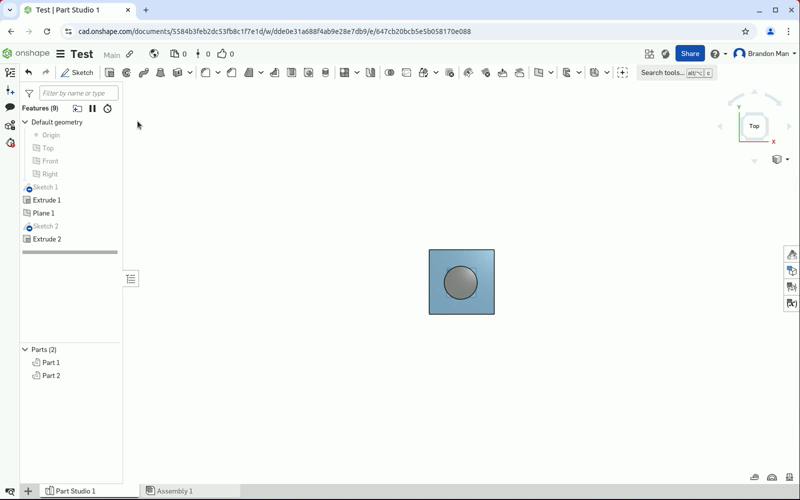
key(shift+h)
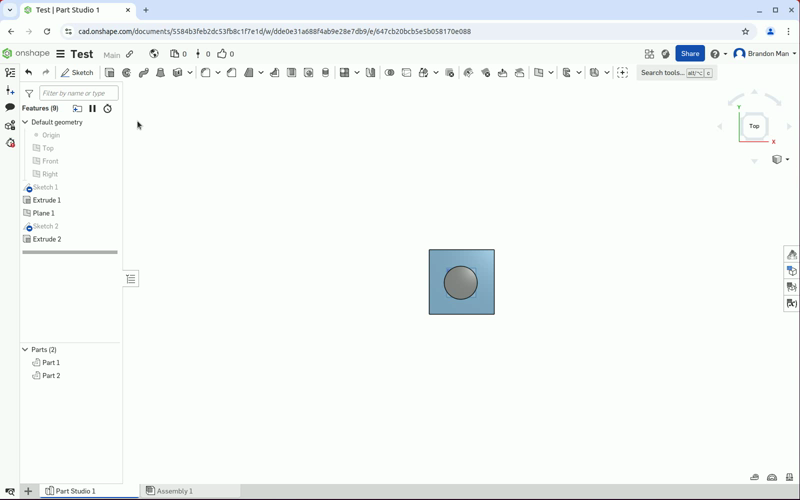
key(shift+h)
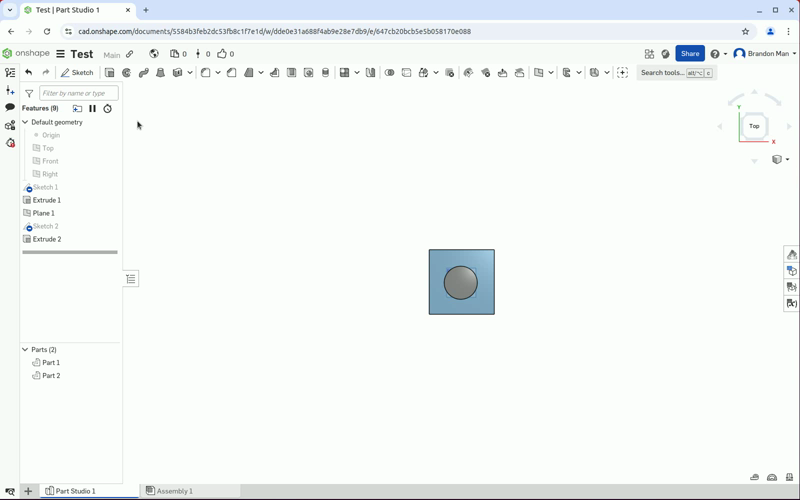
key(shift+7)
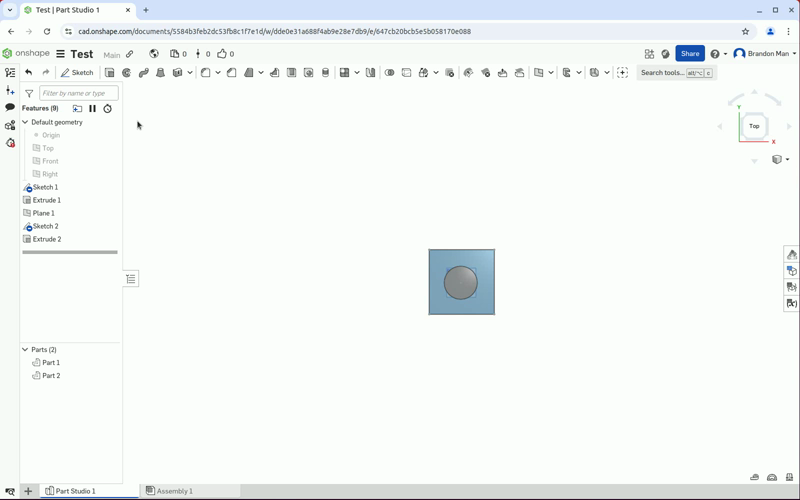
key(up, 3)
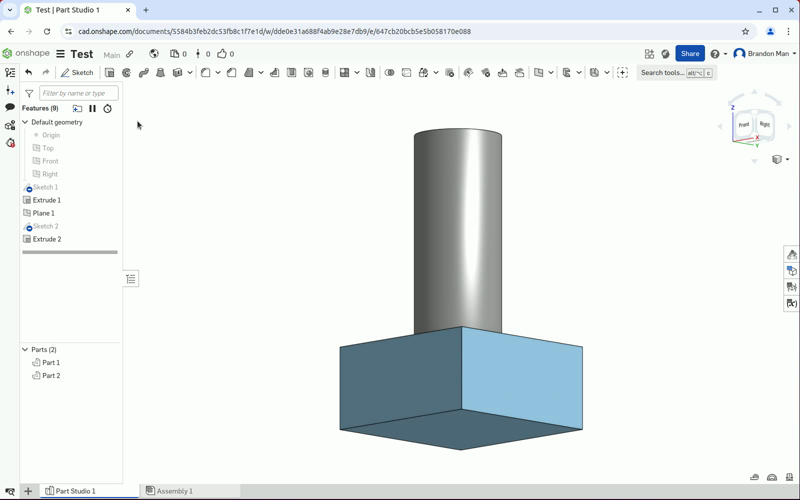
key(left, 3)
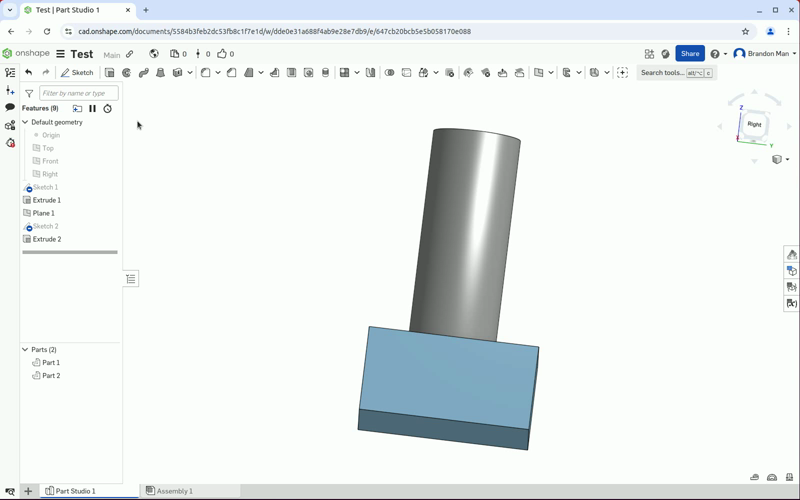
key(right, 3)
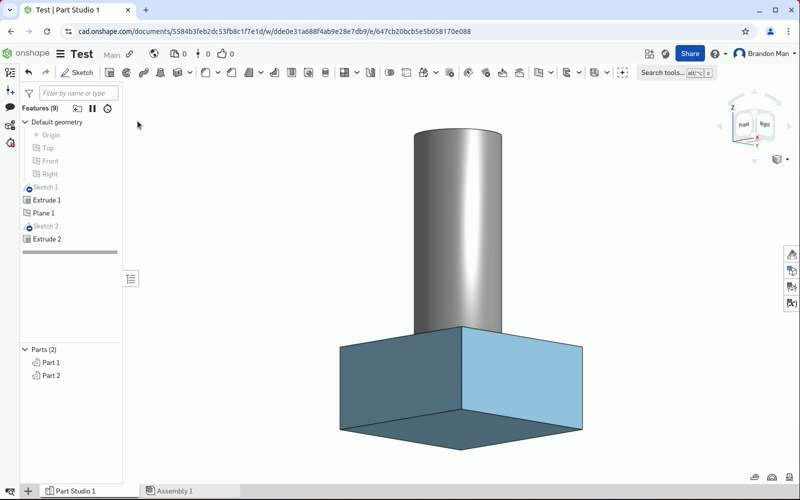
key(down, 3)
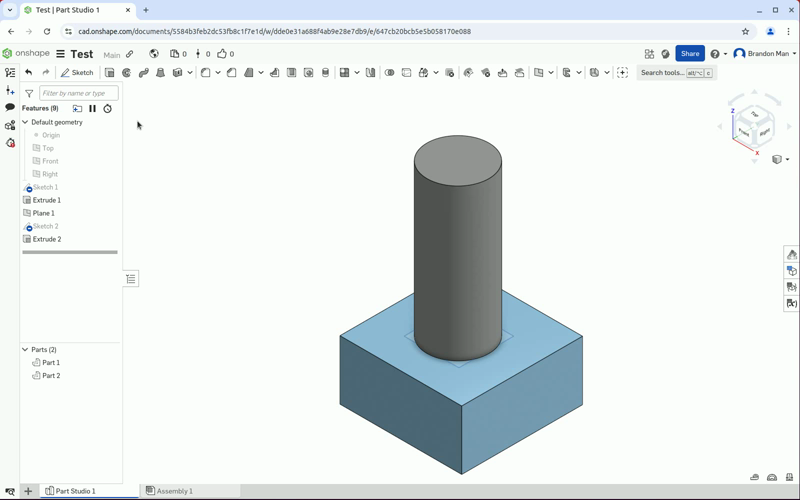
mouse_move(73, 189)
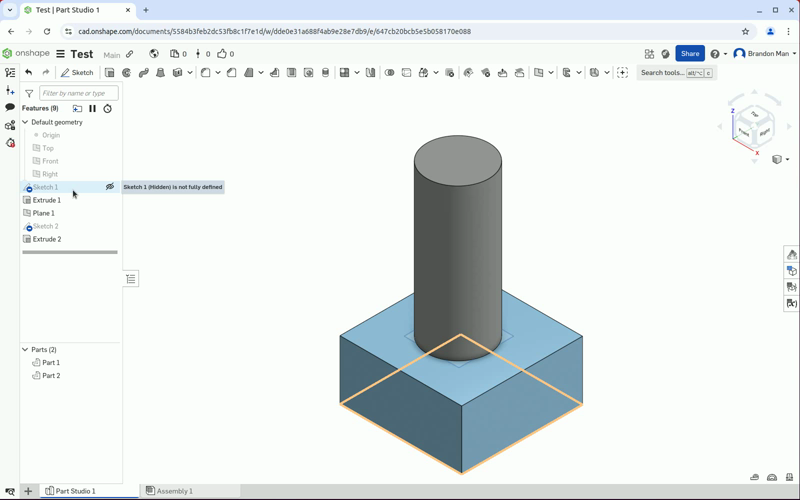
click(73, 189)